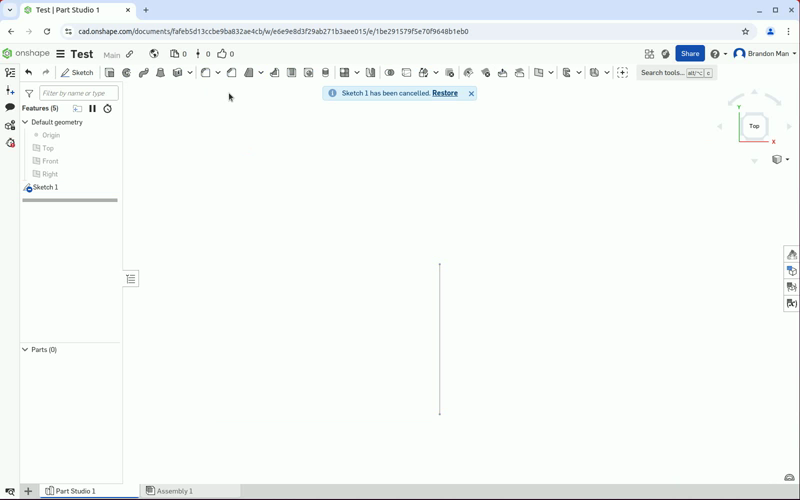
key(shift+h)
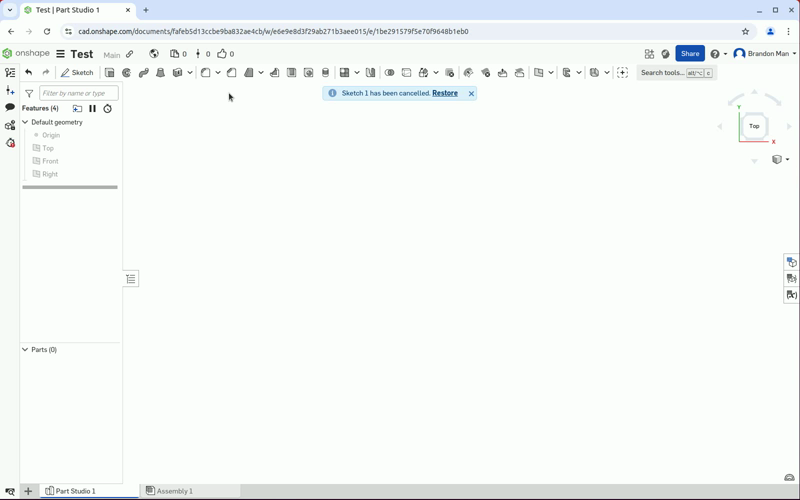
mouse_move(73, 352)
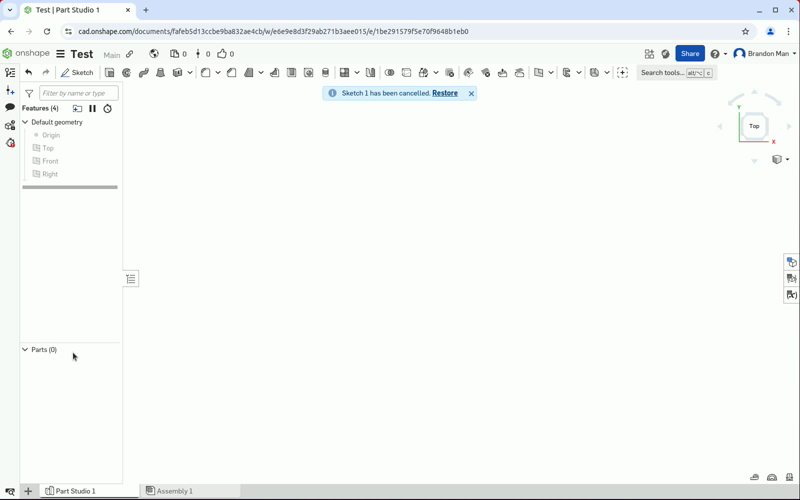
key(y)
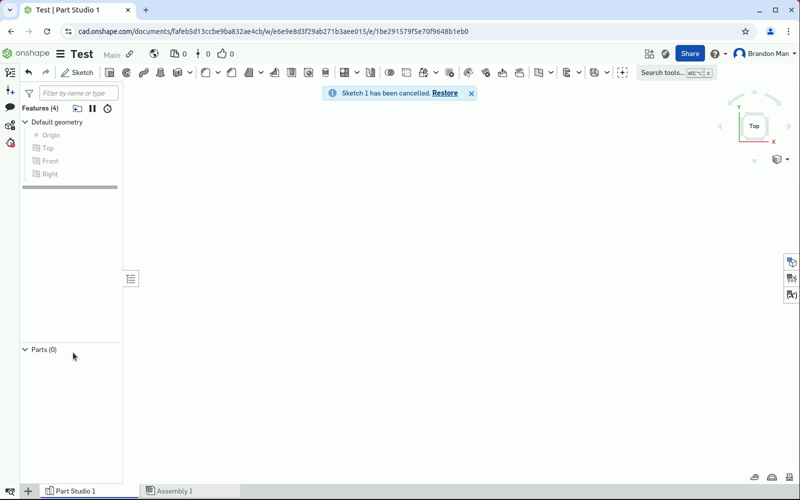
key(shift+p)
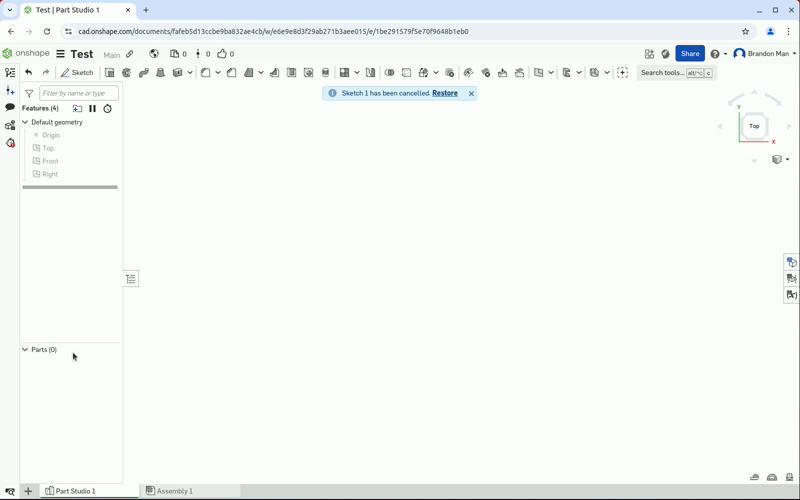
key(space)
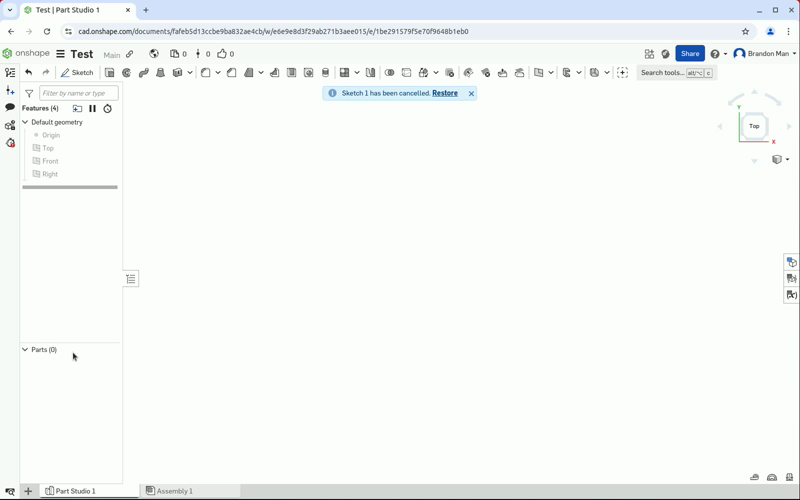
key_down(shift)
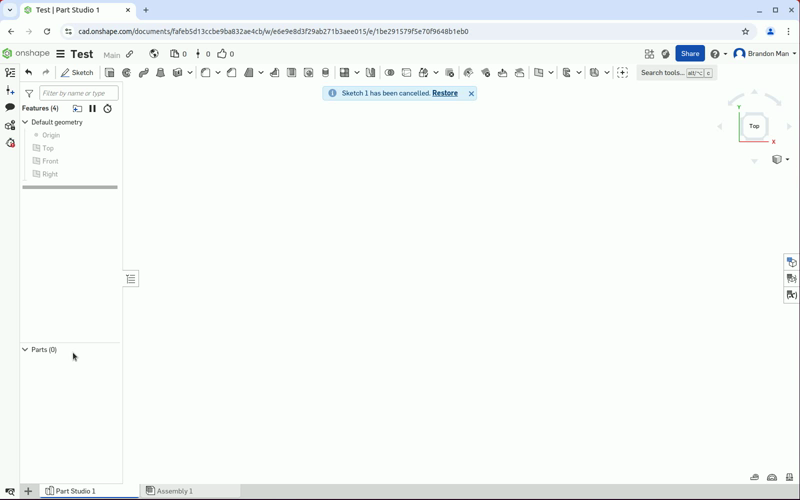
key(up)
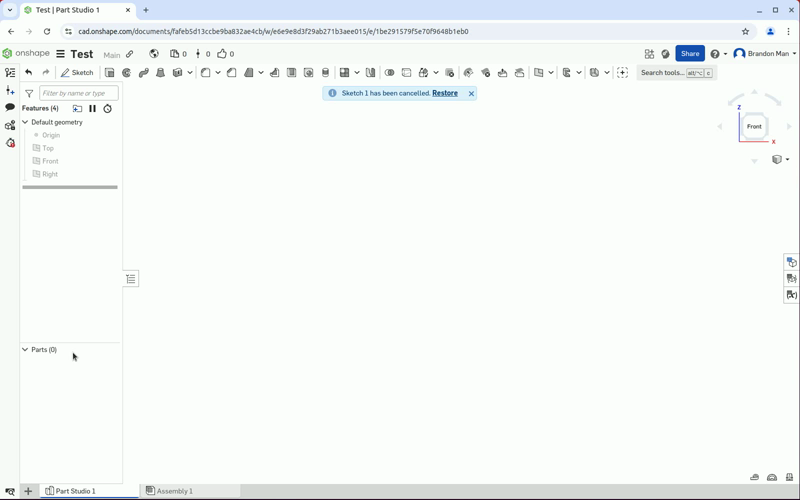
key_up(shift)
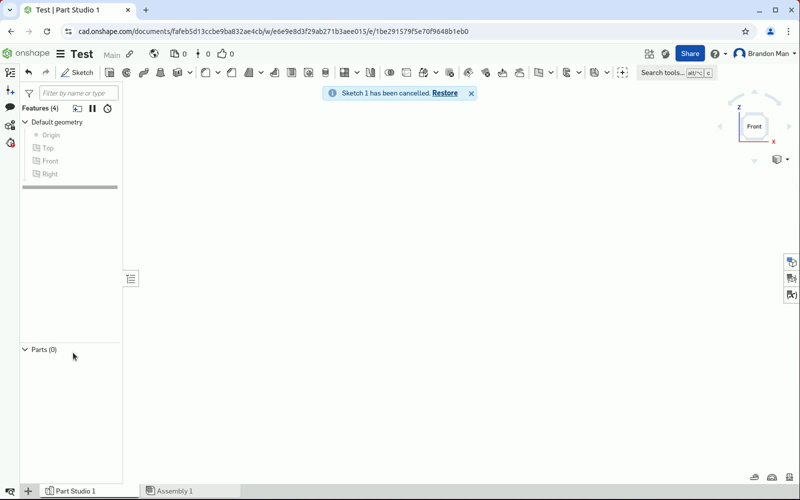
mouse_move(73, 352)
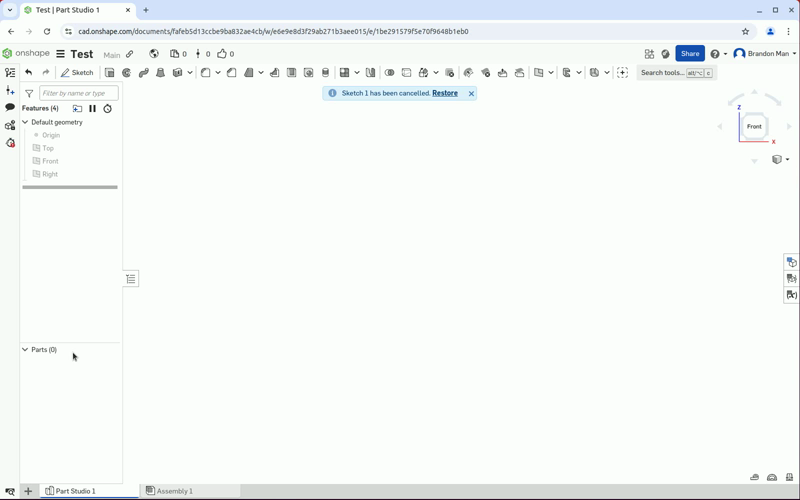
key(shift+y)
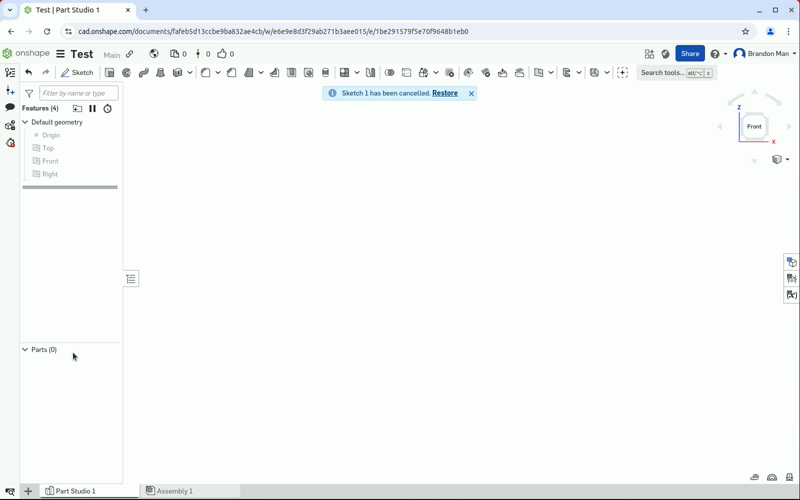
key(shift+s)
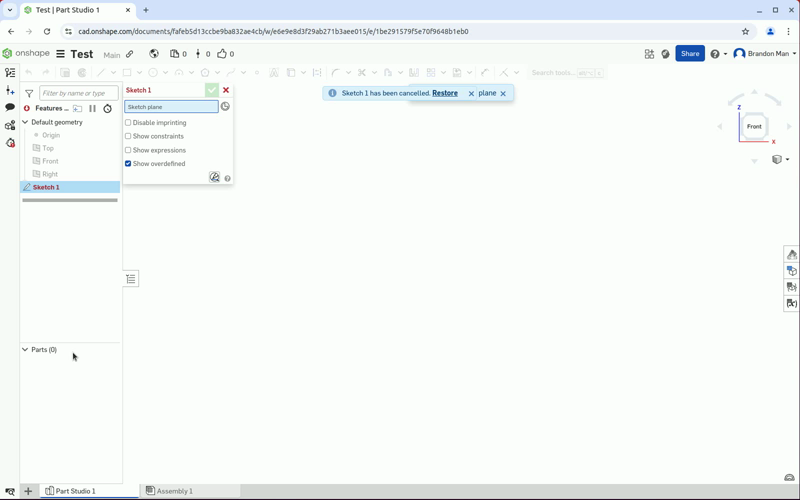
mouse_move(73, 163)
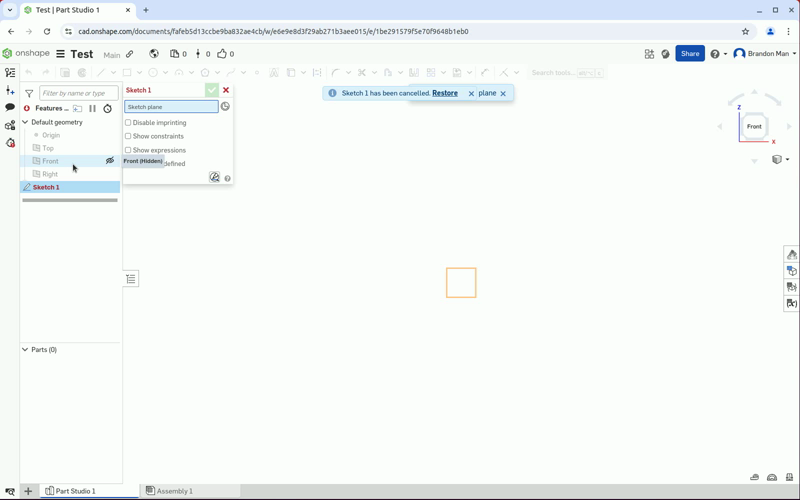
click(73, 163)
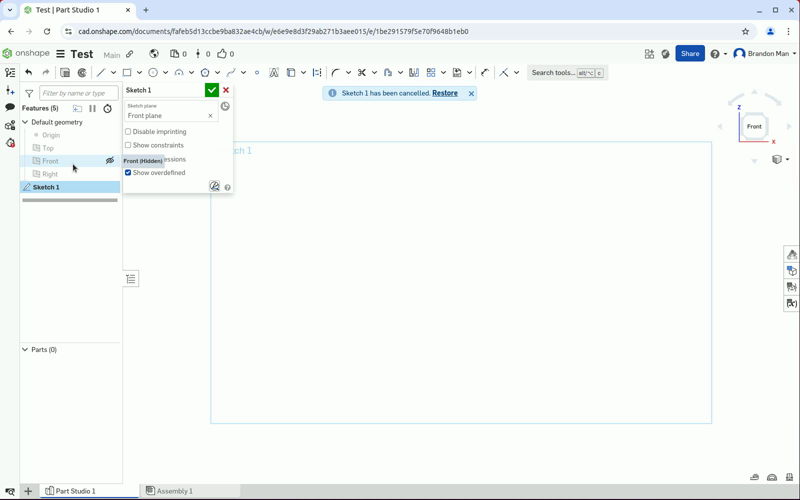
mouse_move(73, 352)
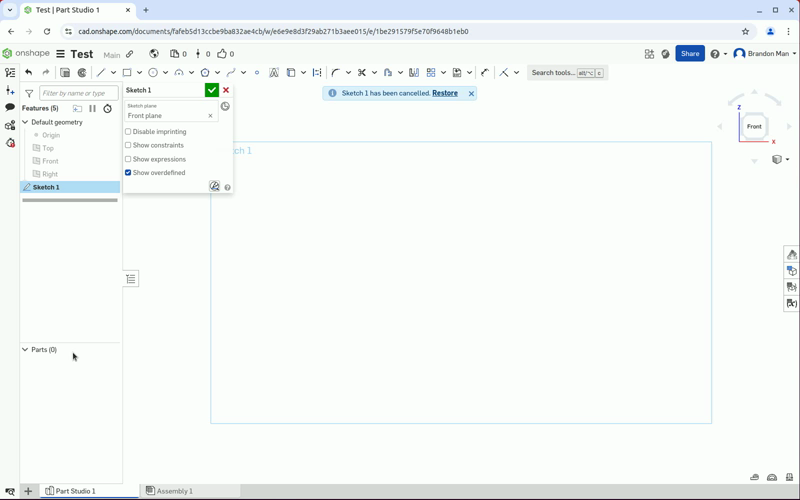
key(y)
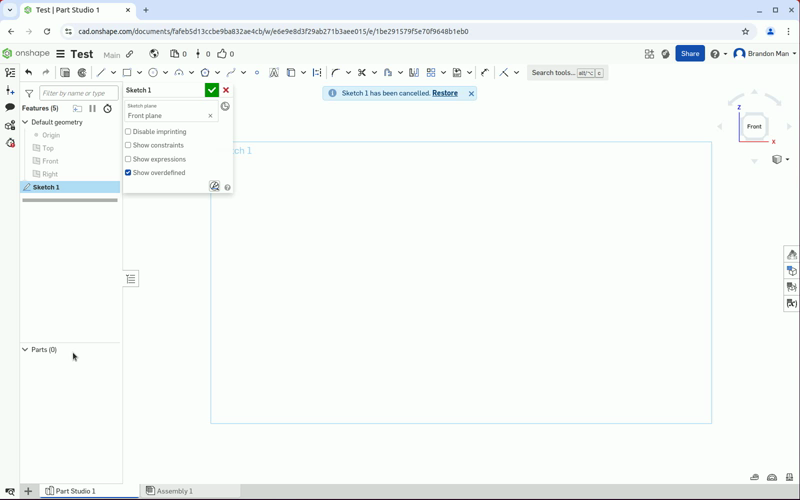
key(l)
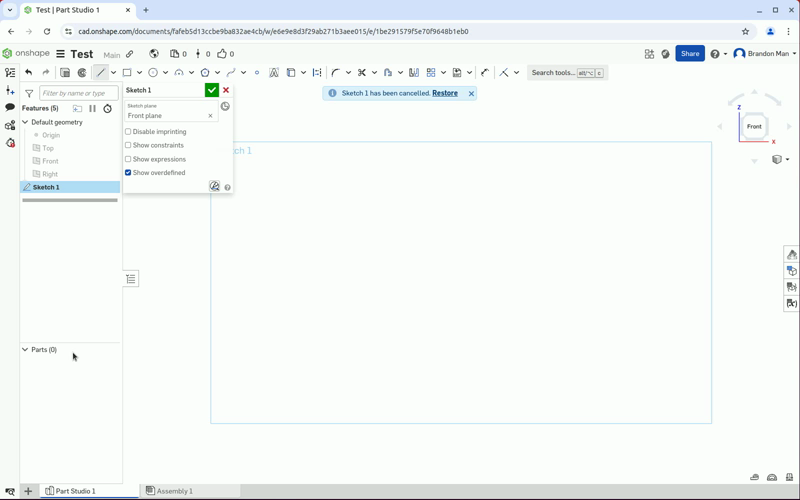
key_down(shift)
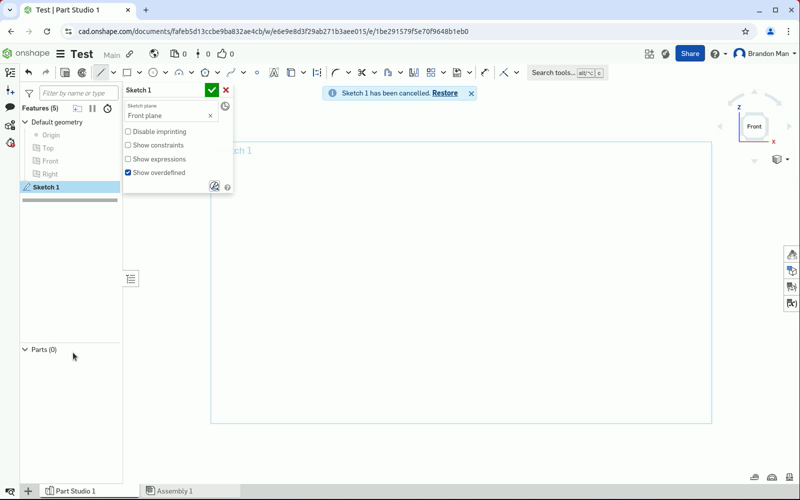
mouse_move(378, 314)
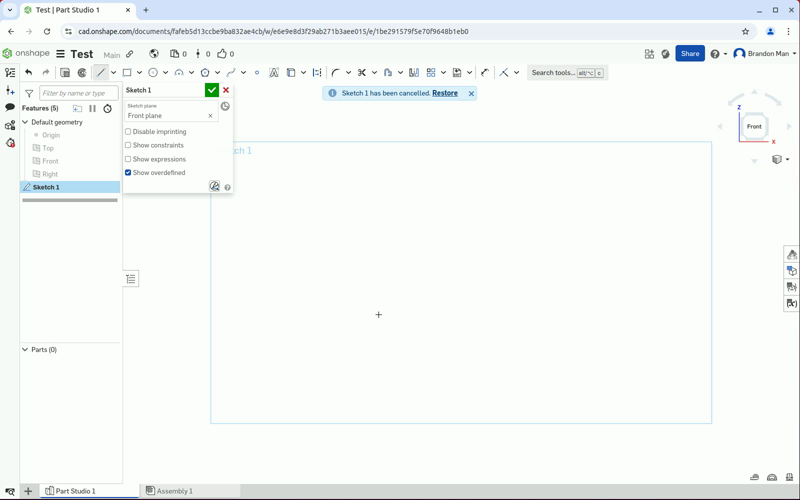
click(378, 314)
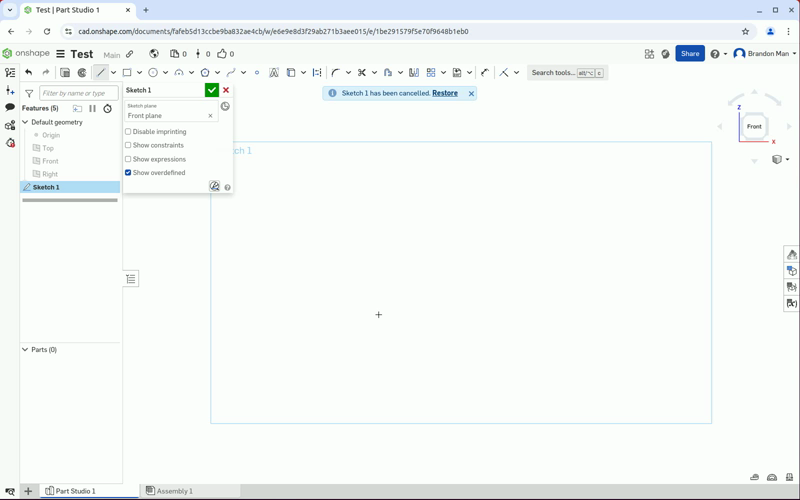
key_up(shift)
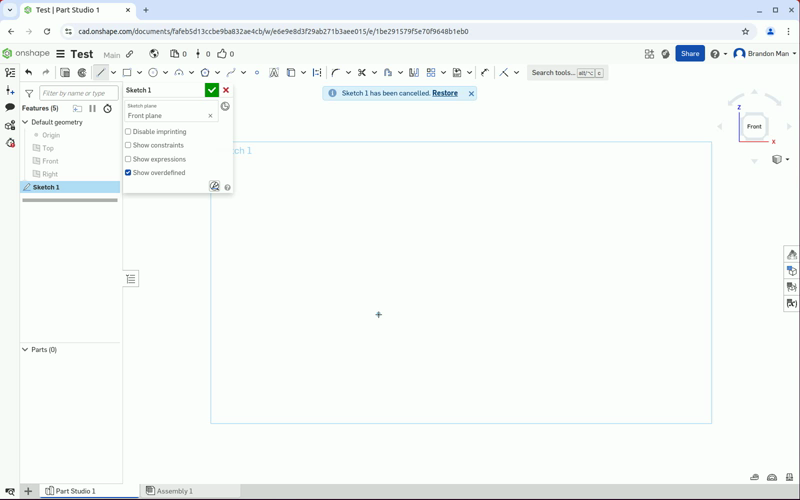
key_down(shift)
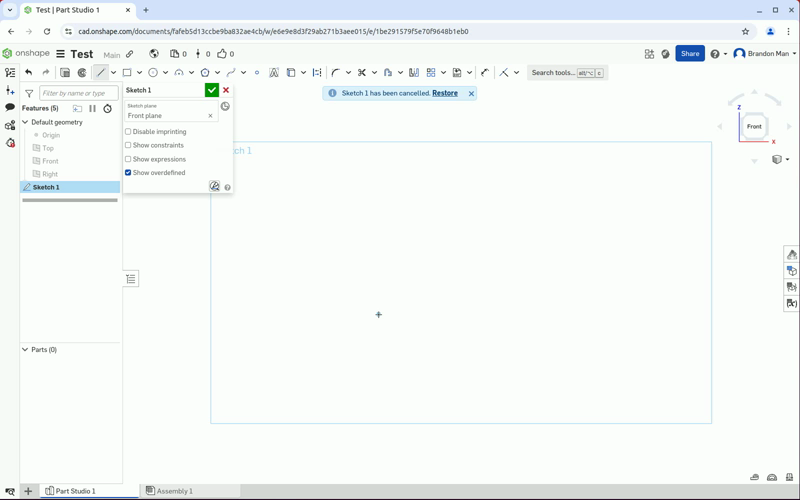
mouse_move(572, 314)
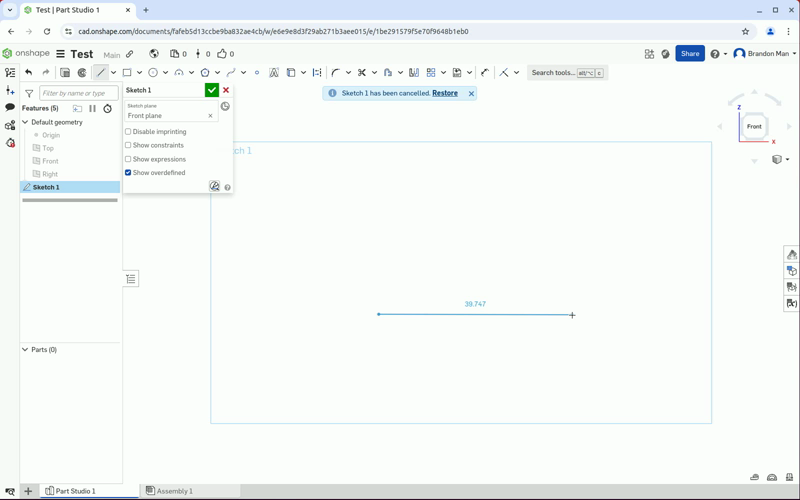
click(572, 314)
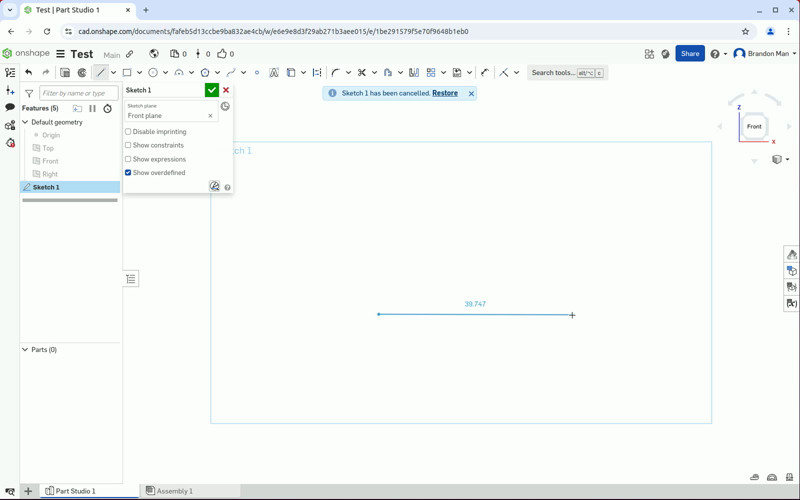
key_up(shift)
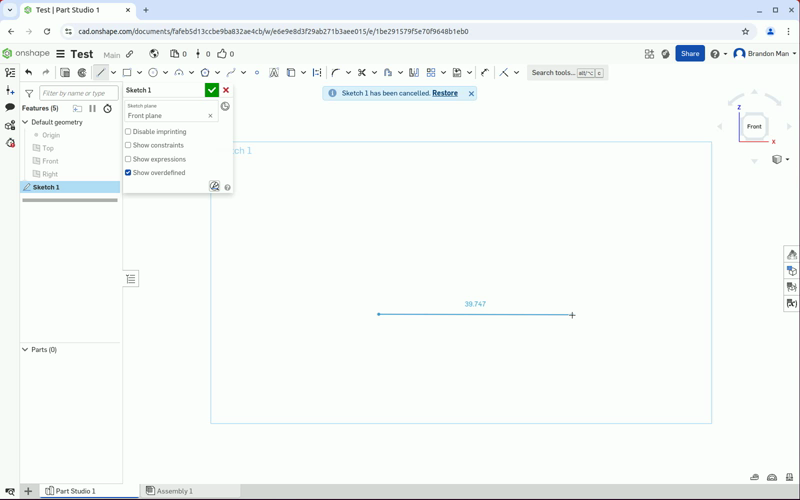
key_down(shift)
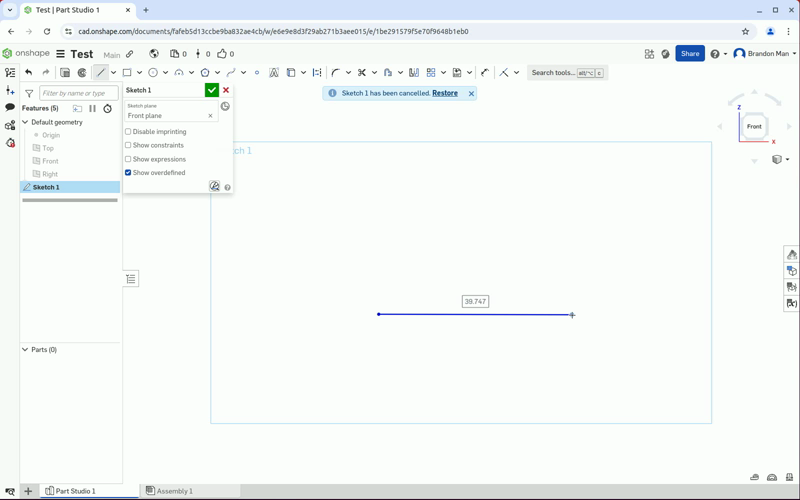
mouse_move(589, 314)
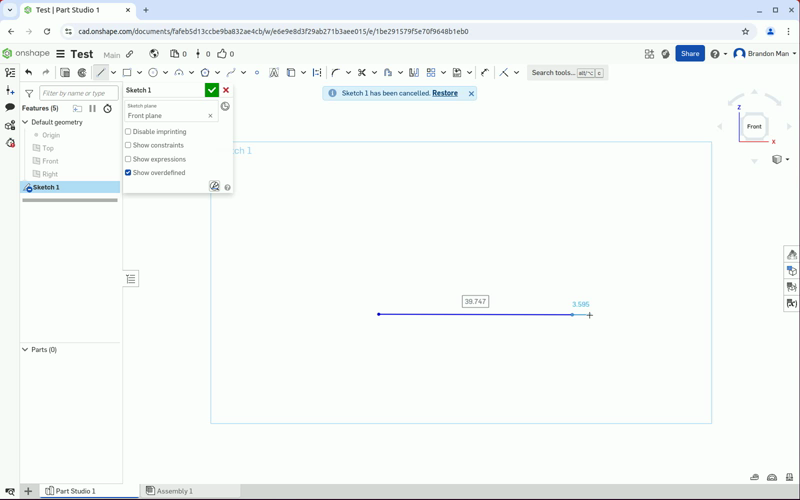
mouse_move(572, 275)
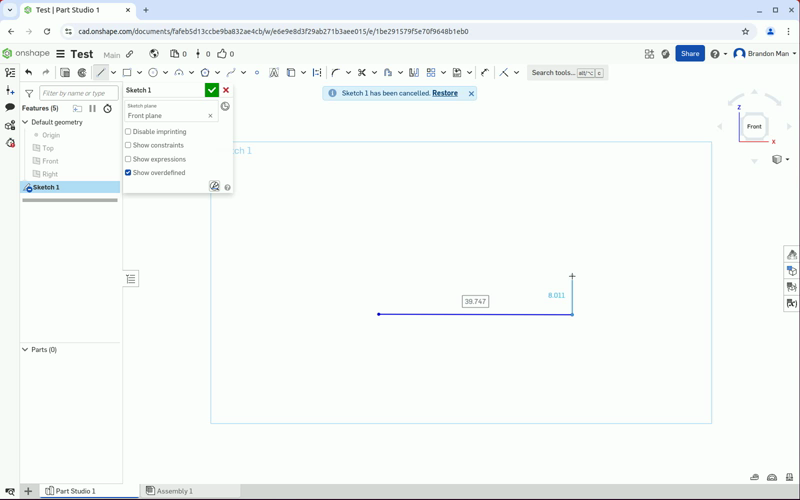
click(572, 275)
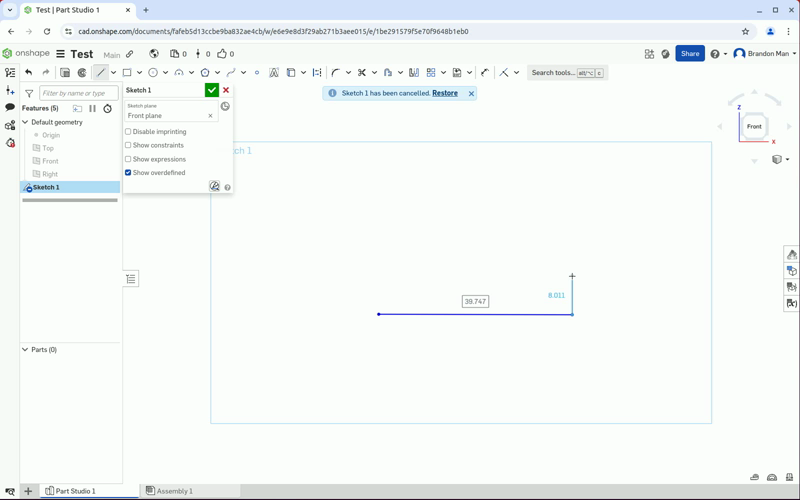
key_up(shift)
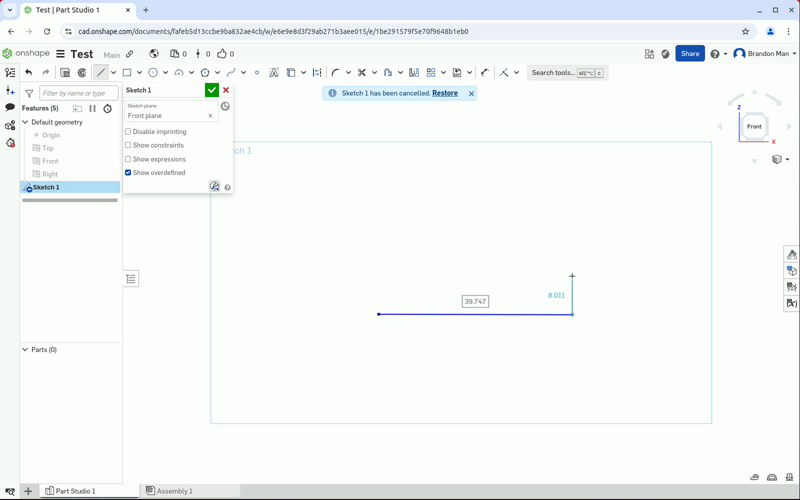
key_down(shift)
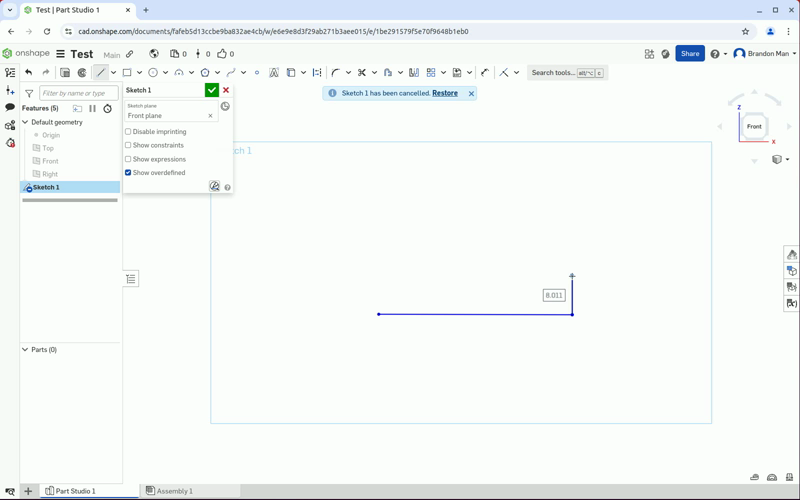
mouse_move(378, 275)
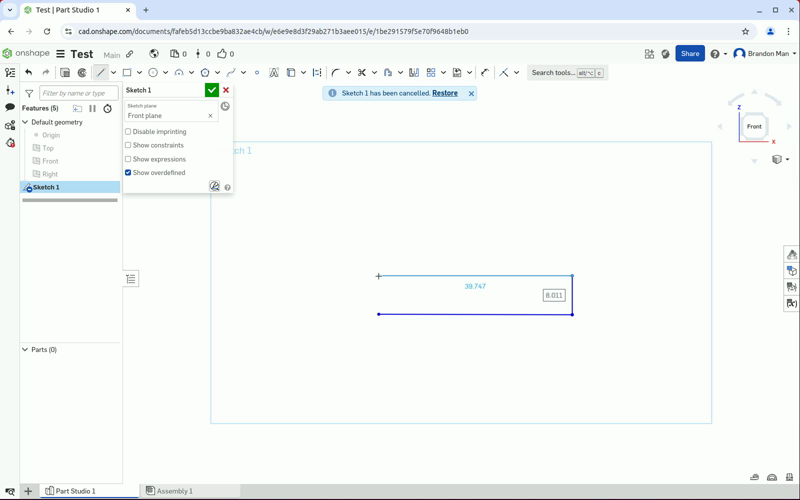
click(378, 275)
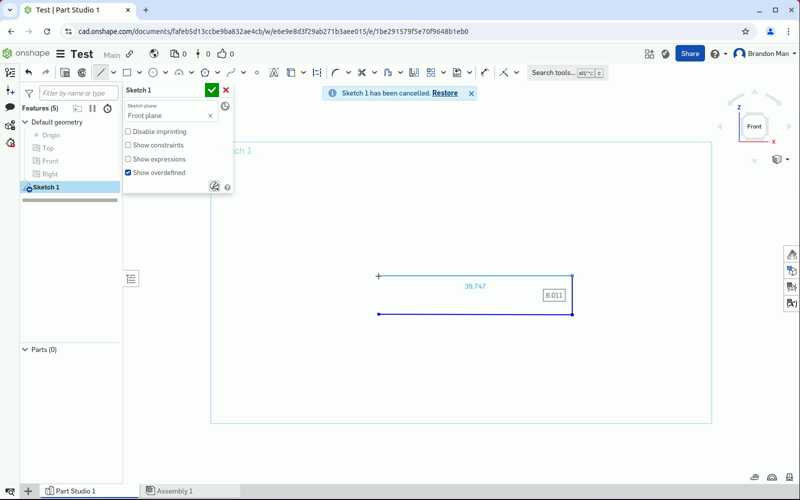
key_up(shift)
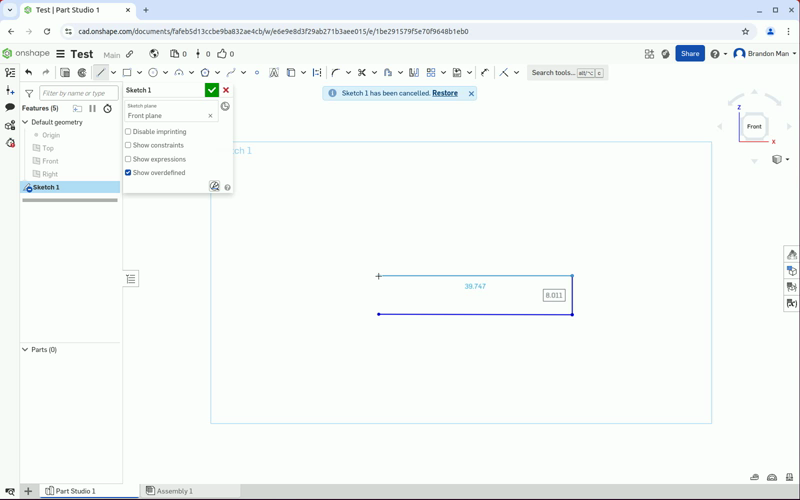
mouse_move(408, 275)
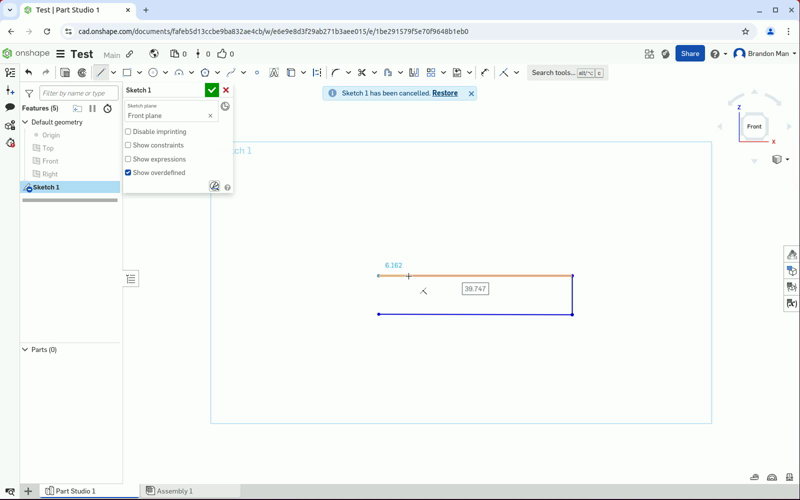
key_down(shift)
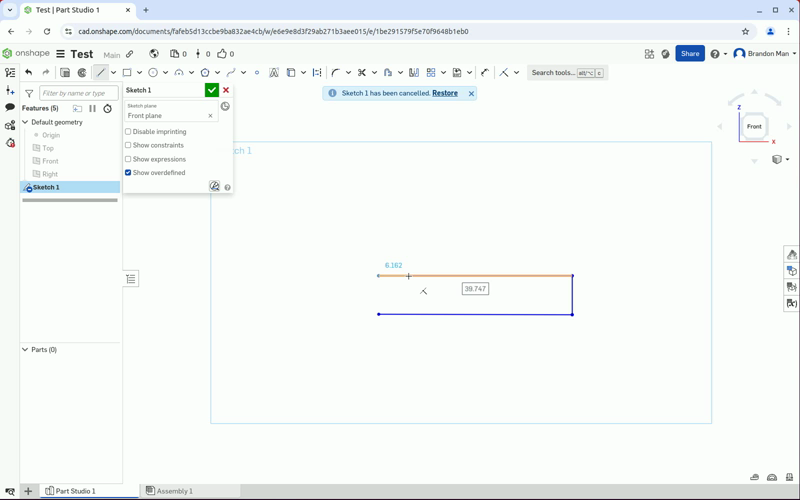
mouse_move(378, 314)
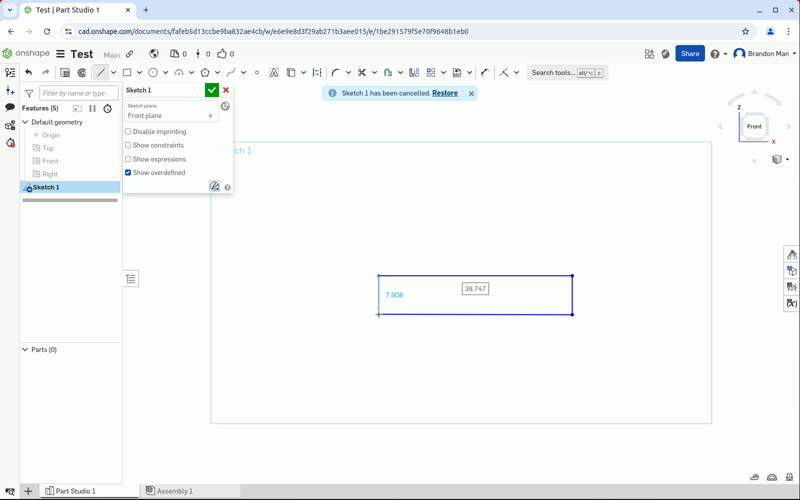
key_up(shift)
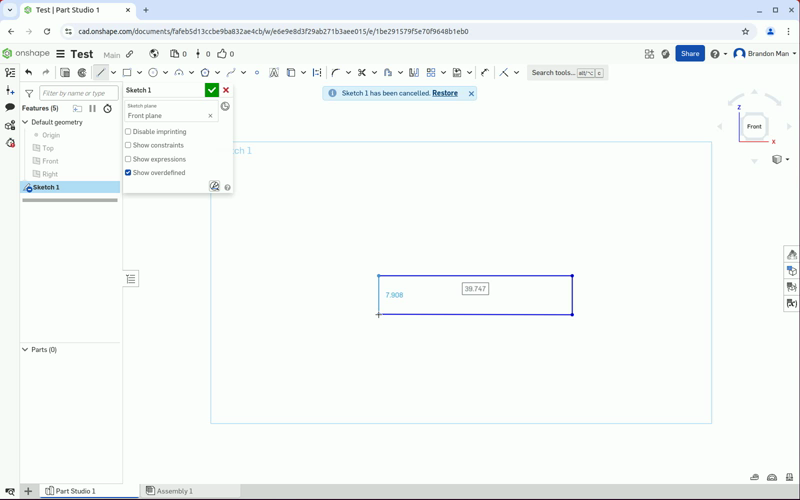
click(378, 314)
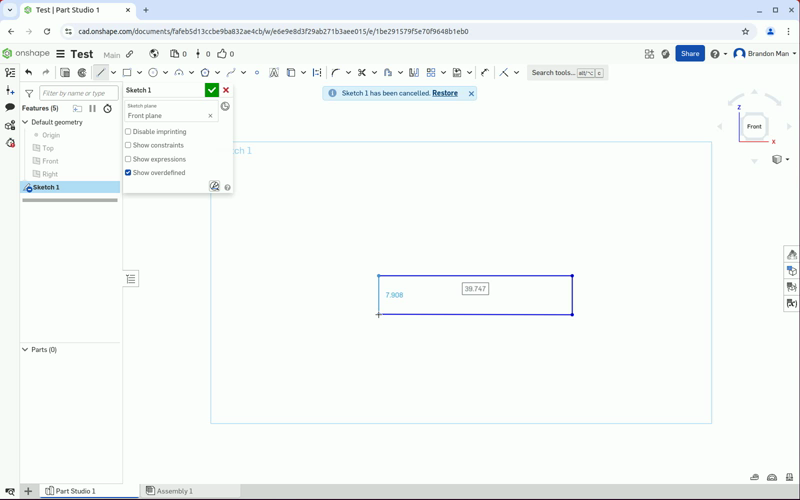
key(esc)
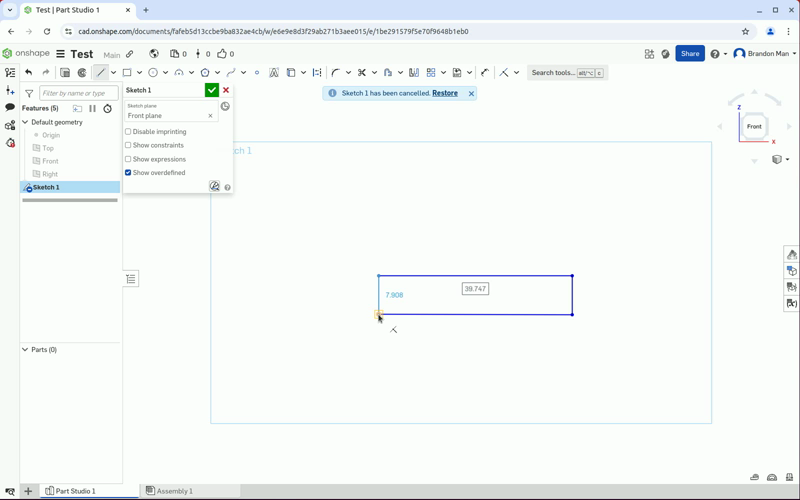
mouse_move(533, 302)
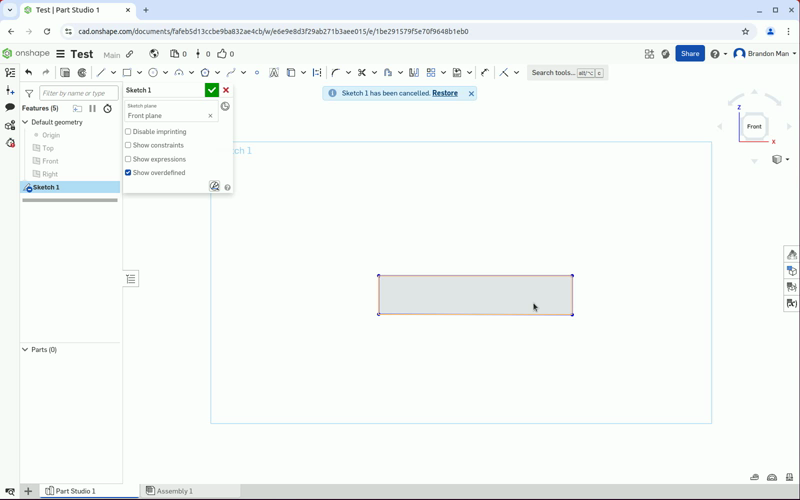
click(533, 302)
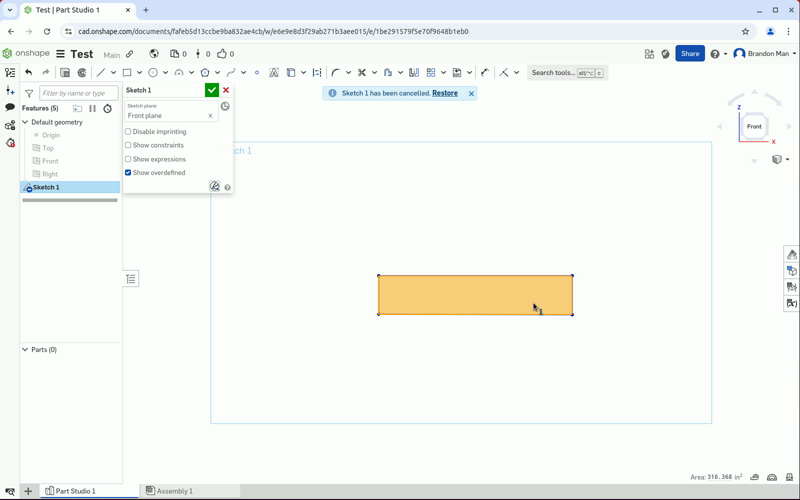
mouse_move(73, 352)
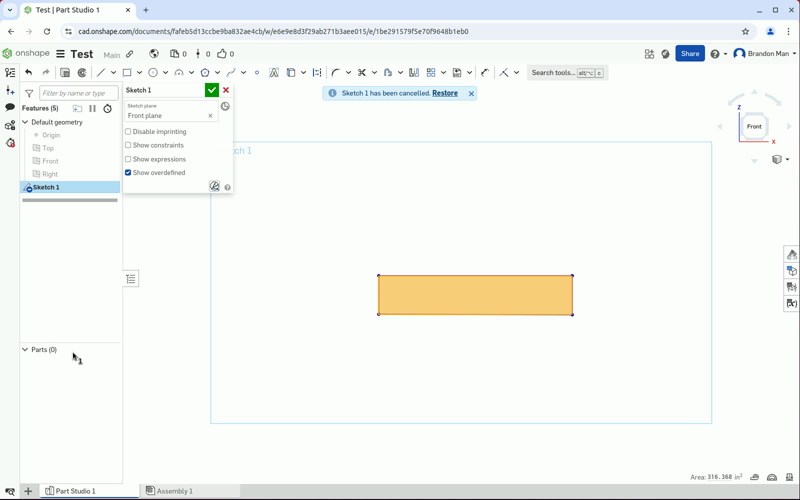
key(shift+y)
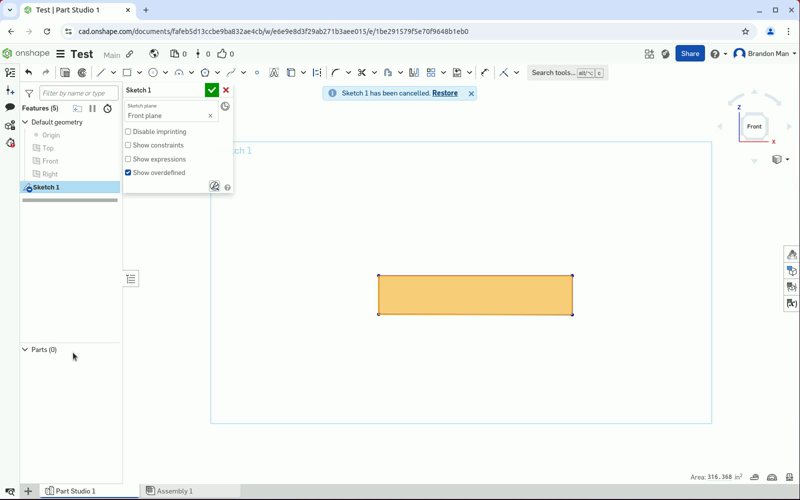
key(shift+e)
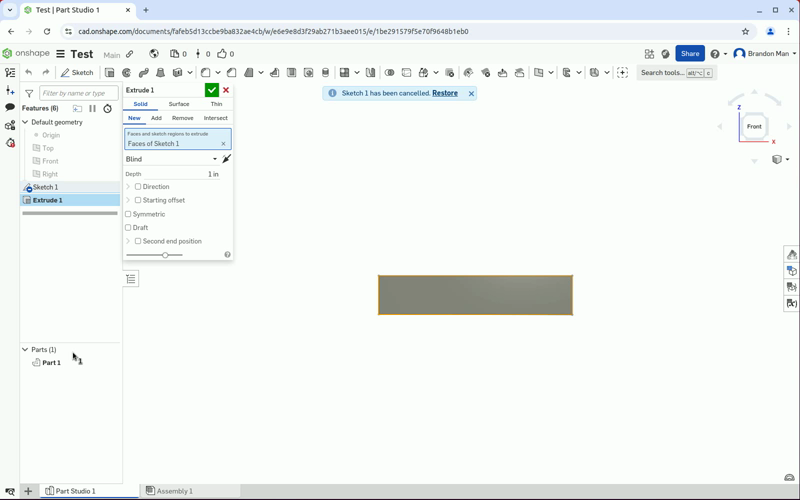
mouse_move(143, 106)
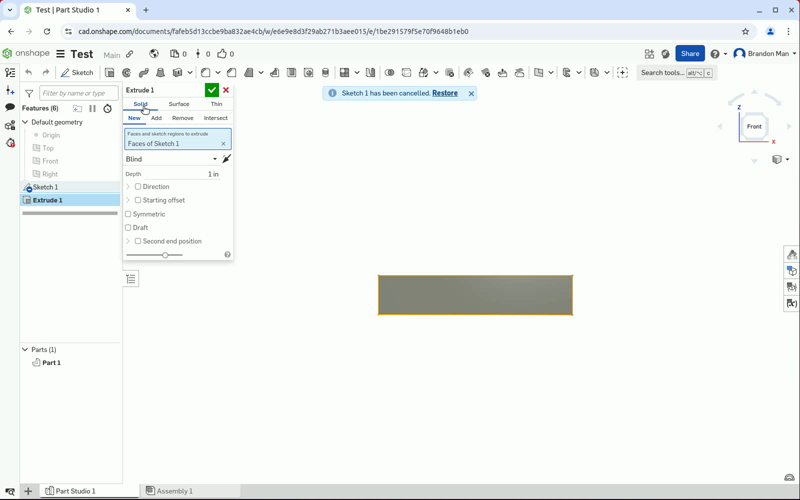
click(143, 106)
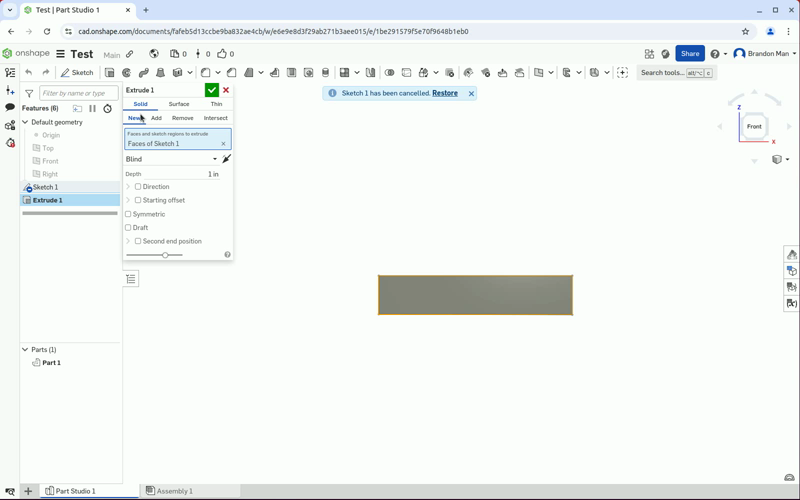
mouse_move(137, 120)
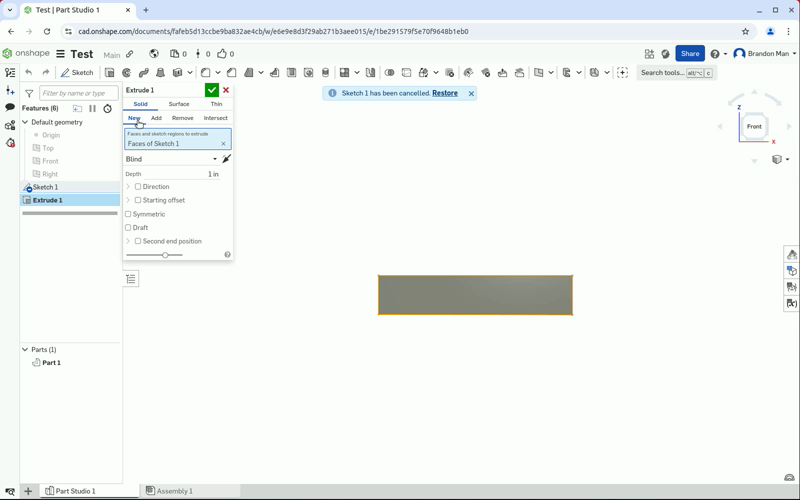
click(137, 120)
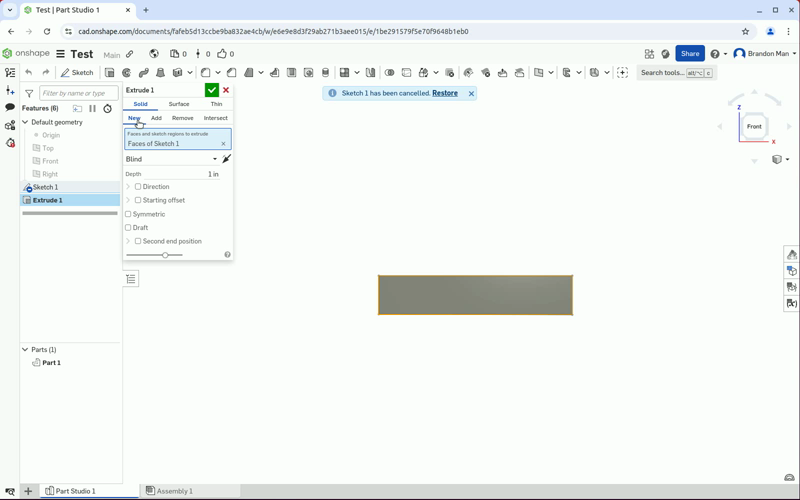
key(tab, 4)
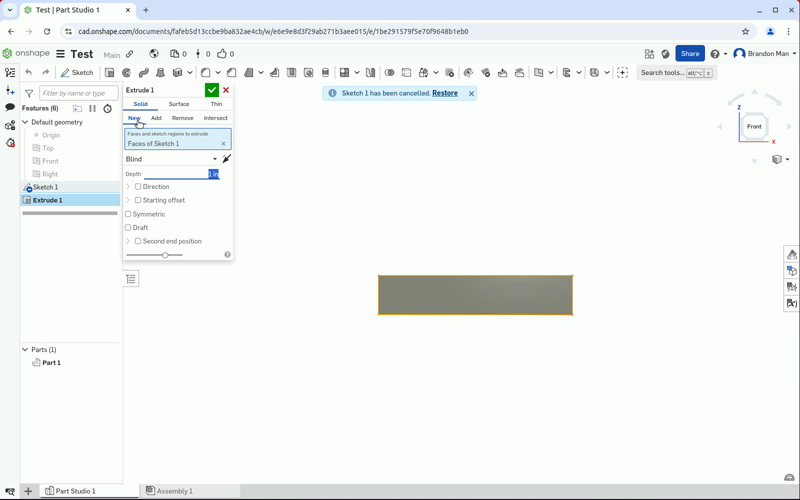
text(7.943)
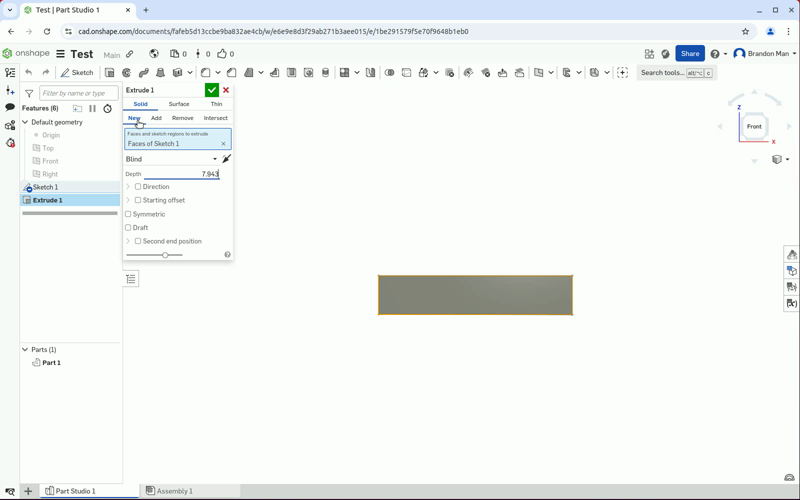
key(enter)
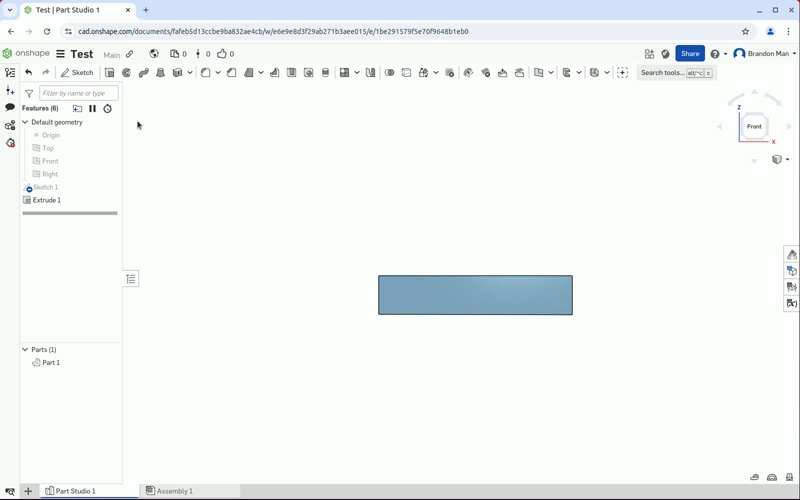
key(shift+h)
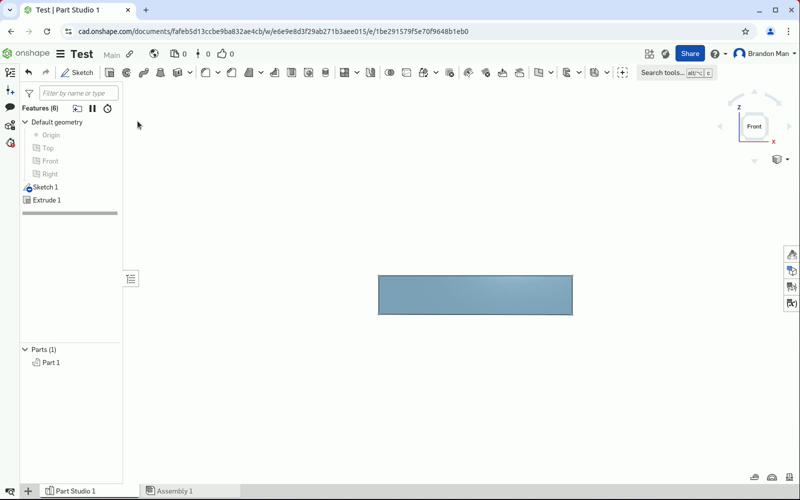
key(shift+h)
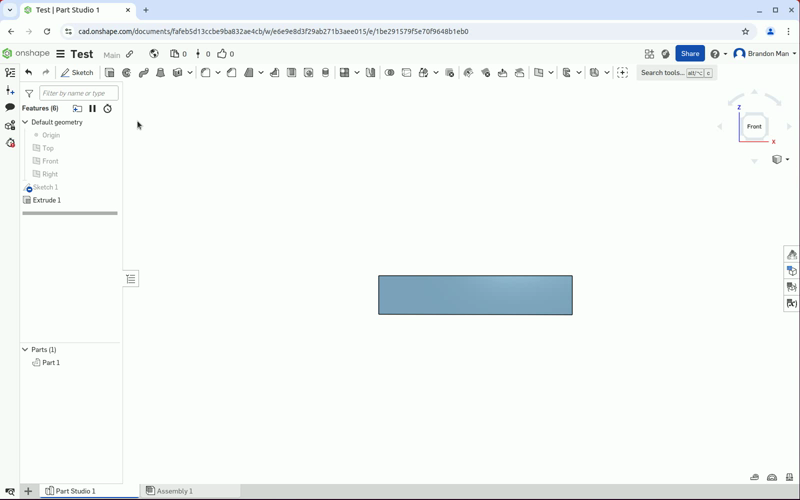
mouse_move(73, 189)
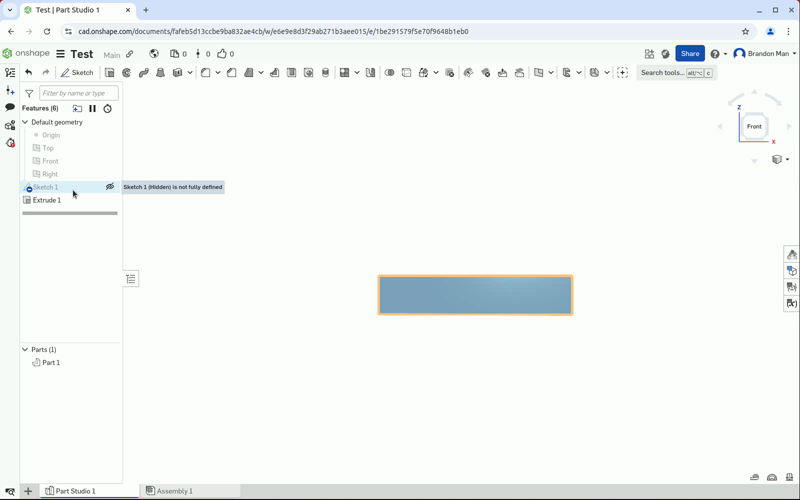
click(73, 189)
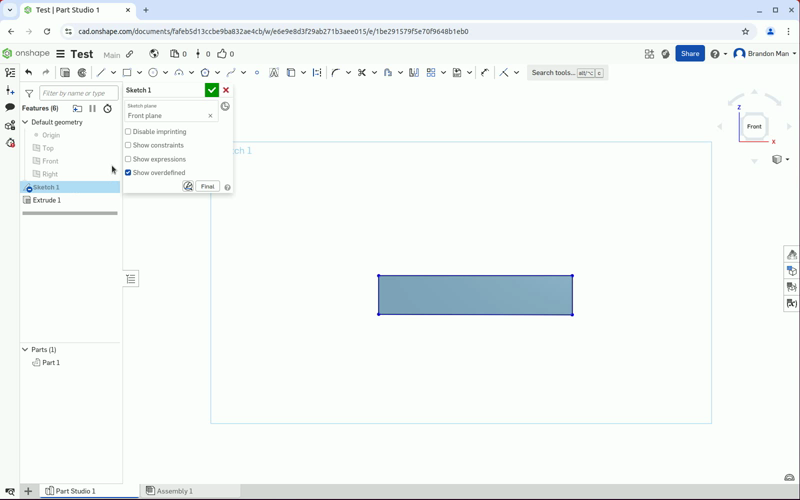
mouse_move(229, 92)
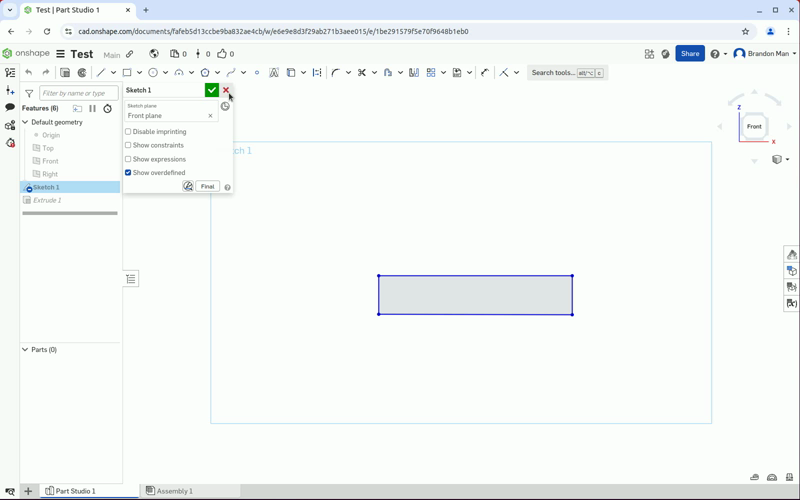
click(229, 92)
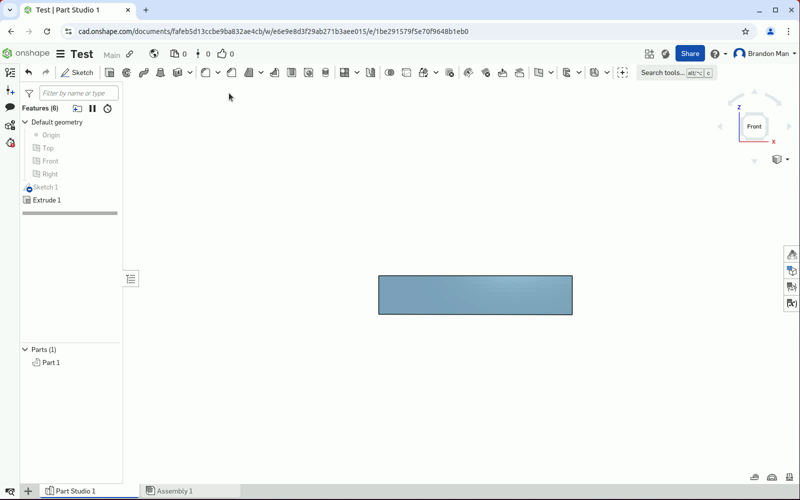
mouse_move(73, 352)
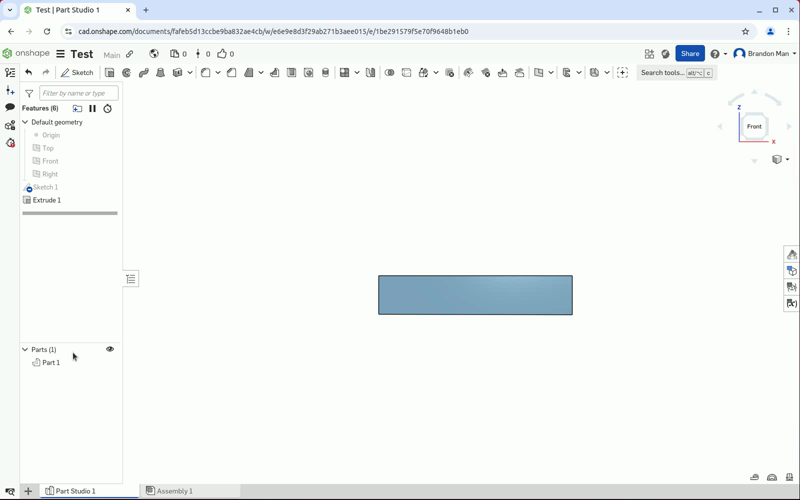
key(y)
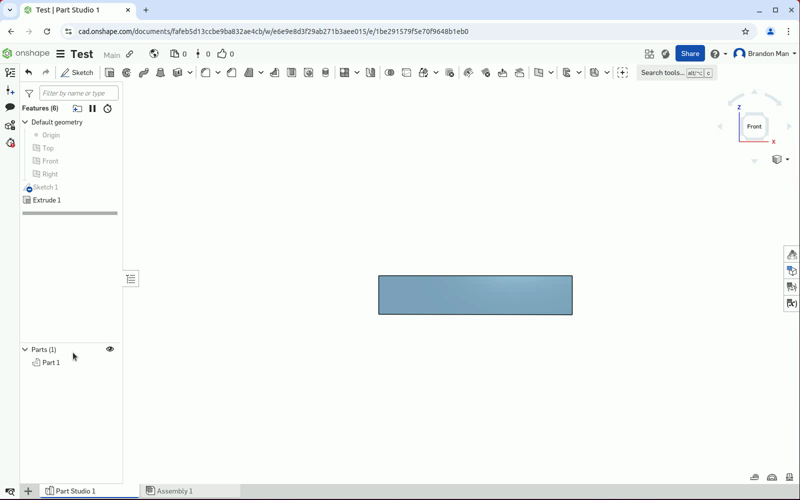
key(shift+p)
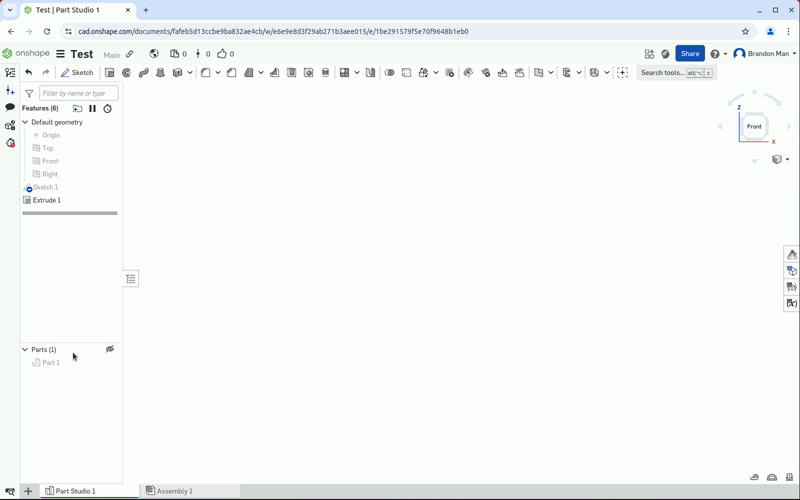
key(space)
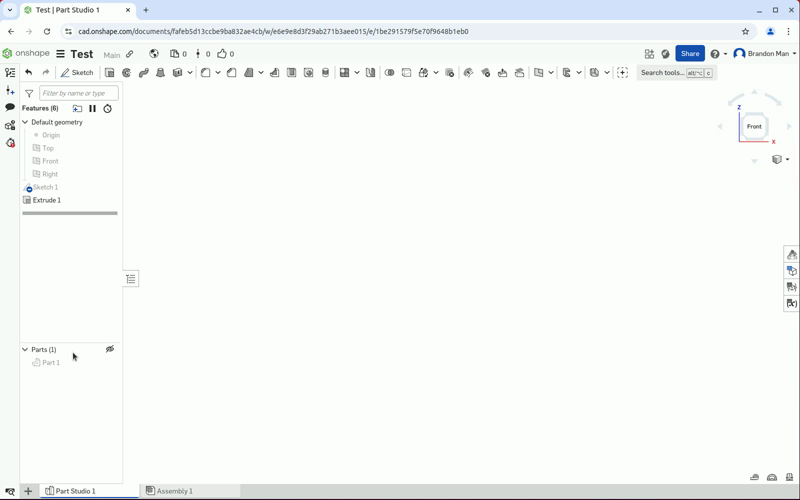
key_down(shift)
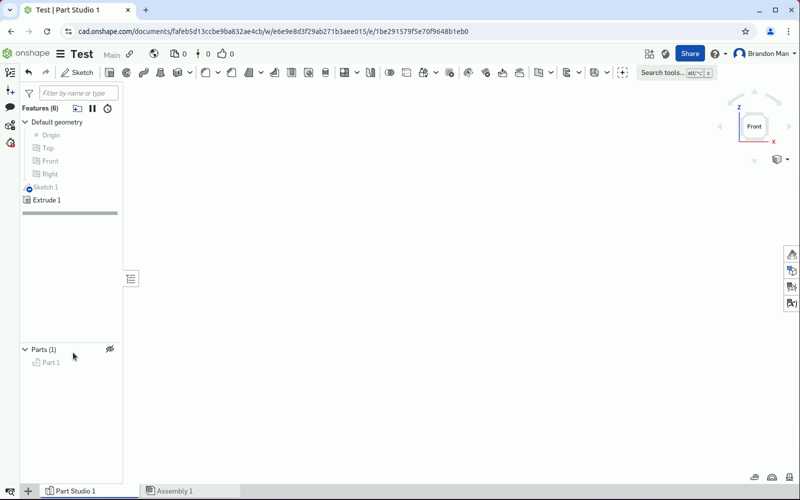
key(left)
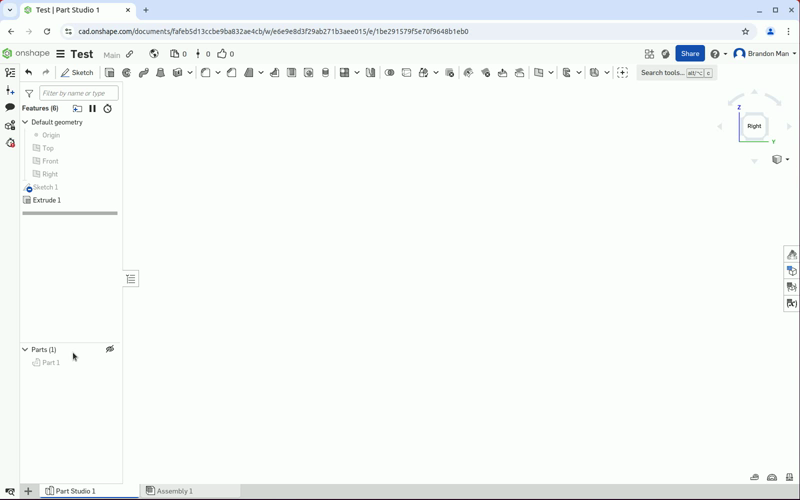
key_up(shift)
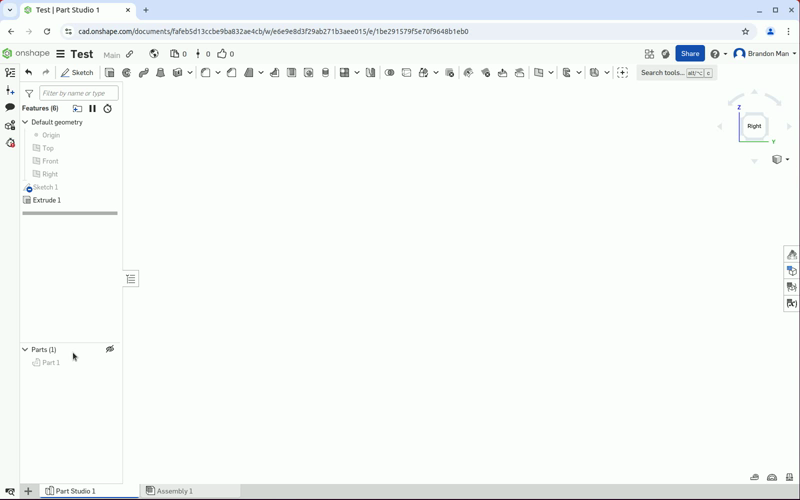
mouse_move(73, 352)
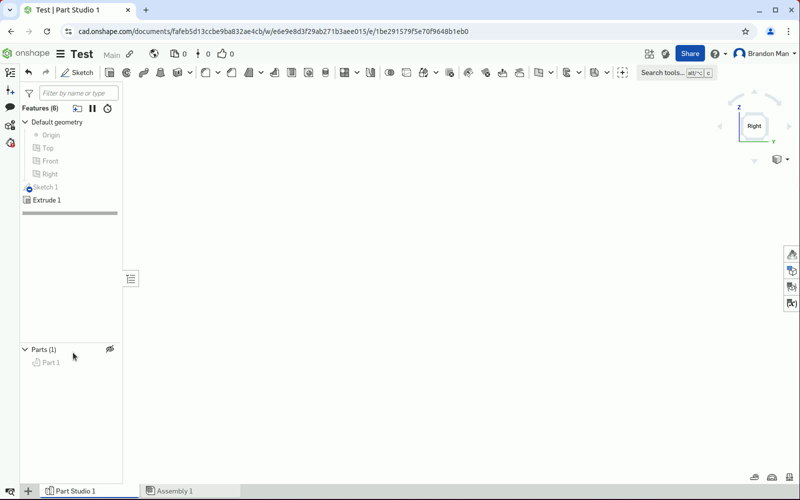
key(shift+y)
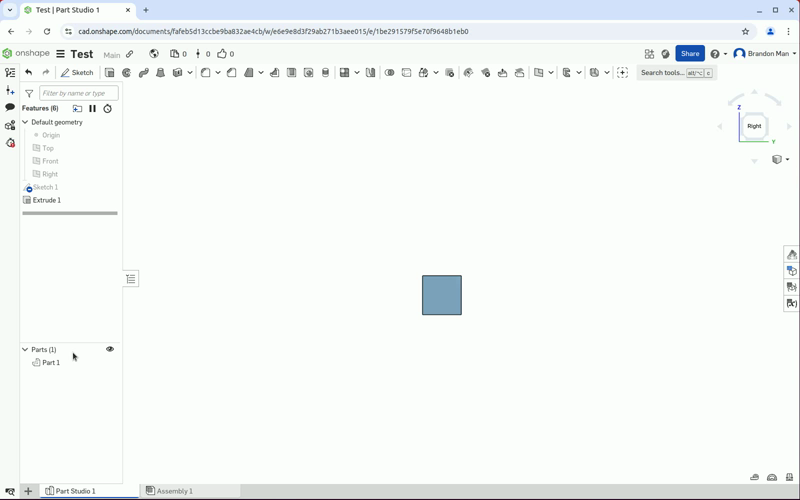
mouse_move(541, 75)
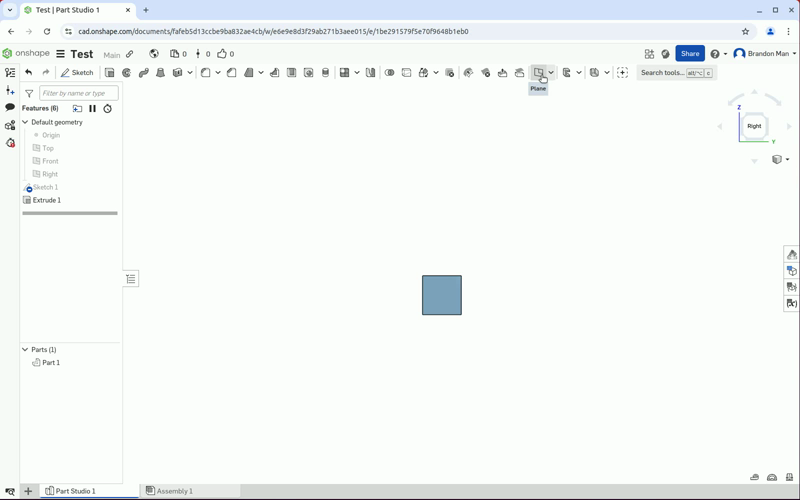
click(541, 75)
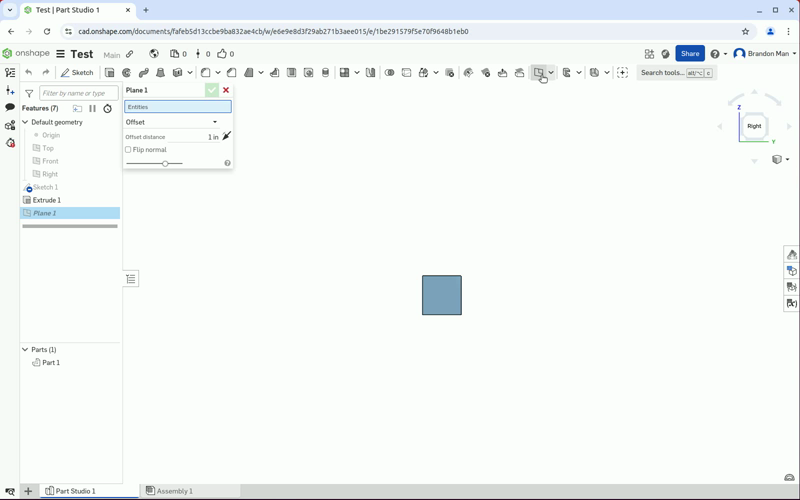
mouse_move(73, 176)
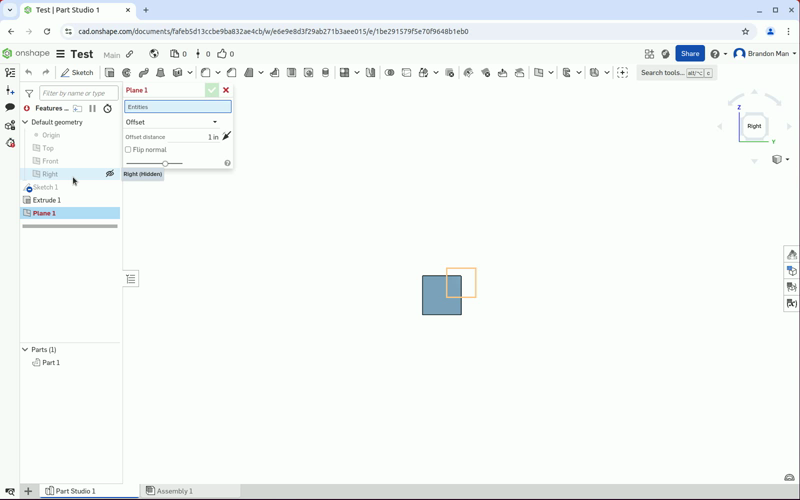
click(73, 176)
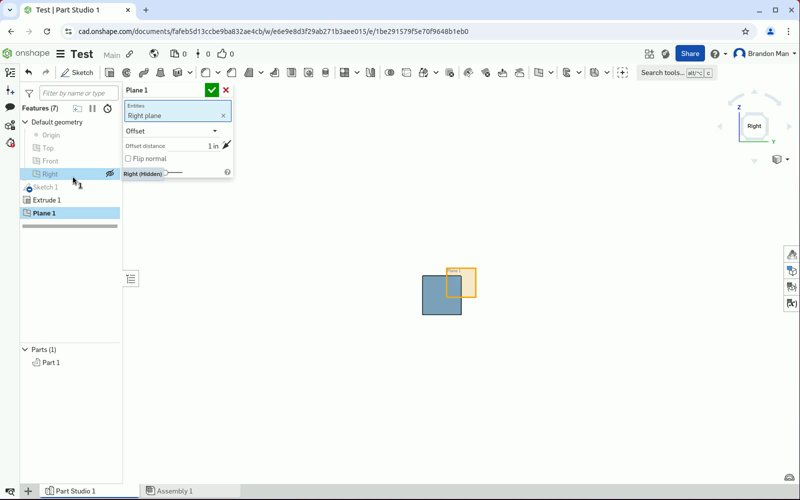
key(tab, 2)
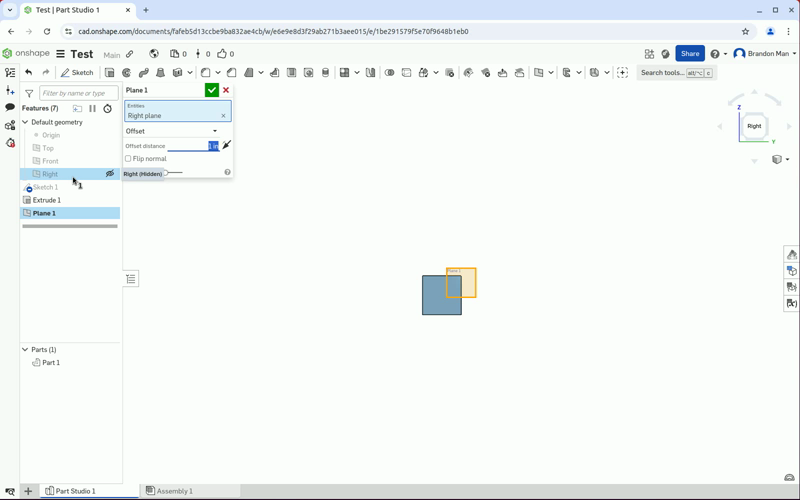
text(16.854)
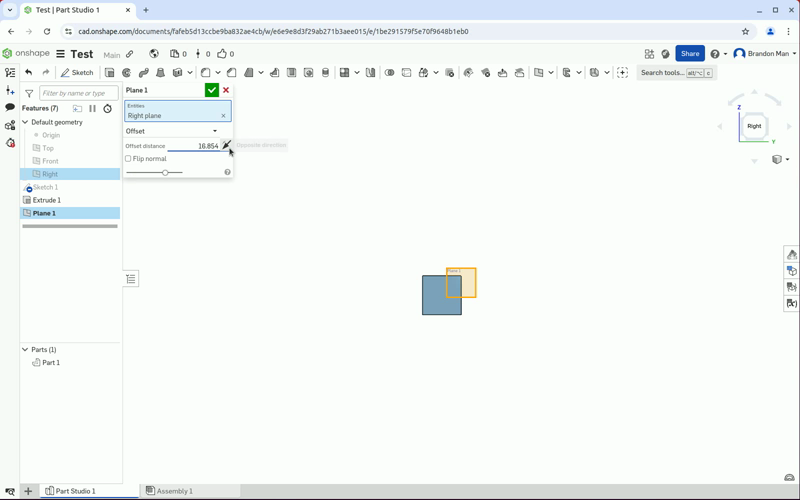
mouse_move(229, 147)
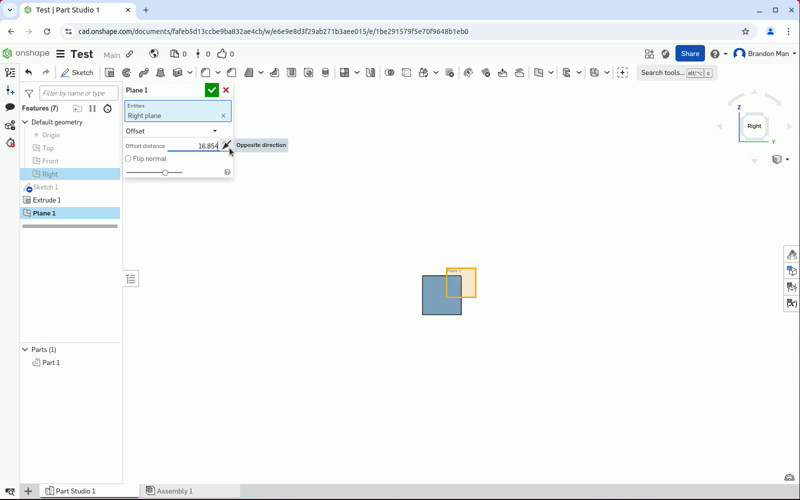
click(229, 147)
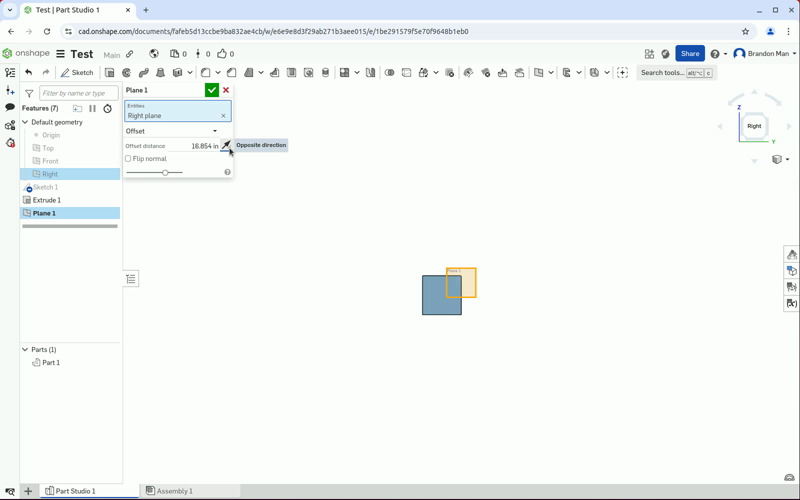
key(enter, 2)
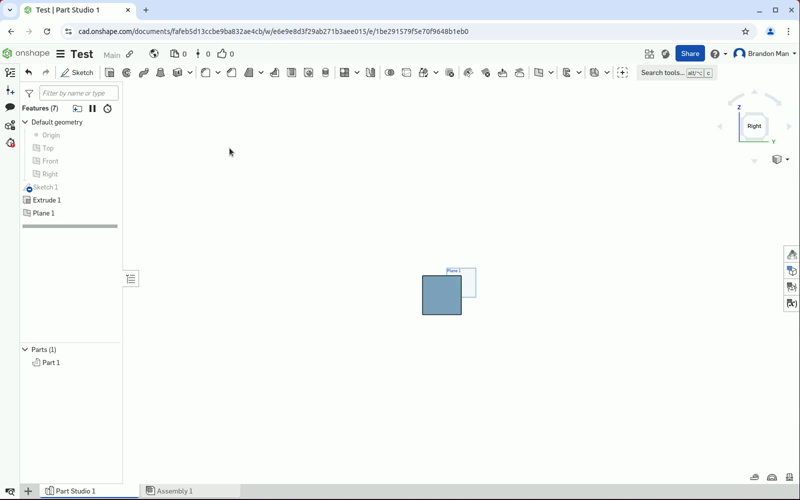
key(shift+s)
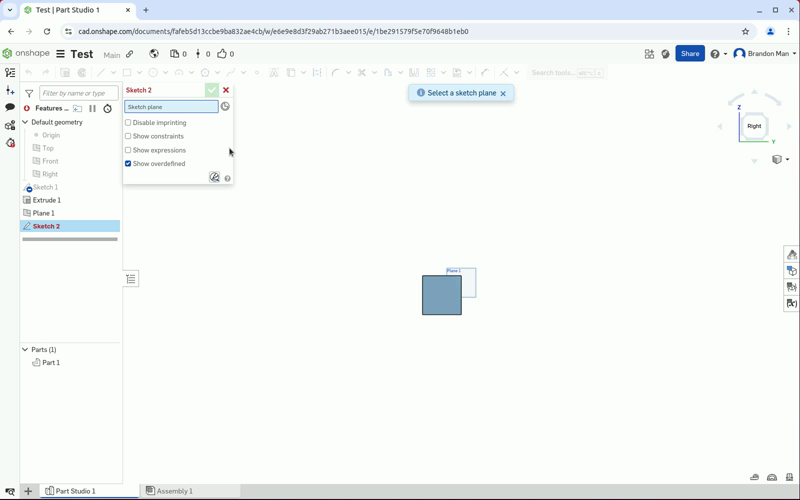
mouse_move(73, 215)
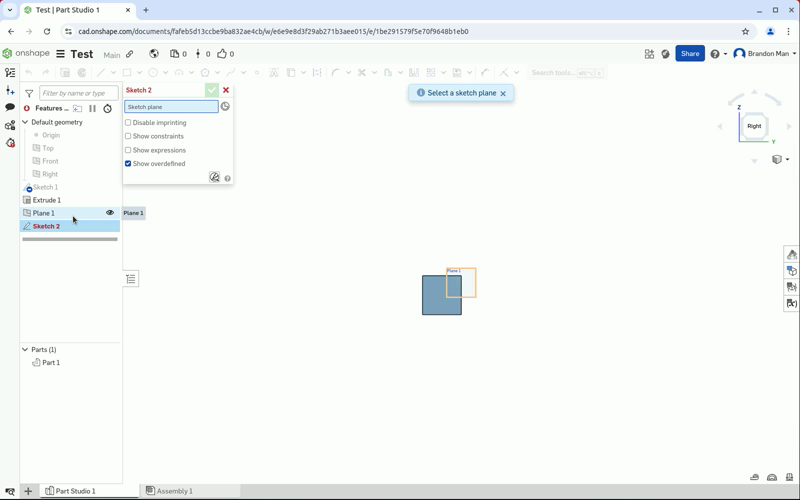
click(73, 215)
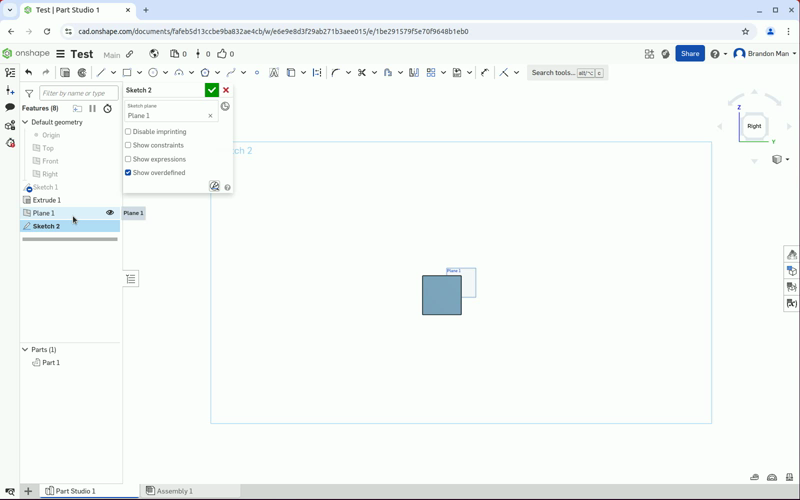
mouse_move(73, 352)
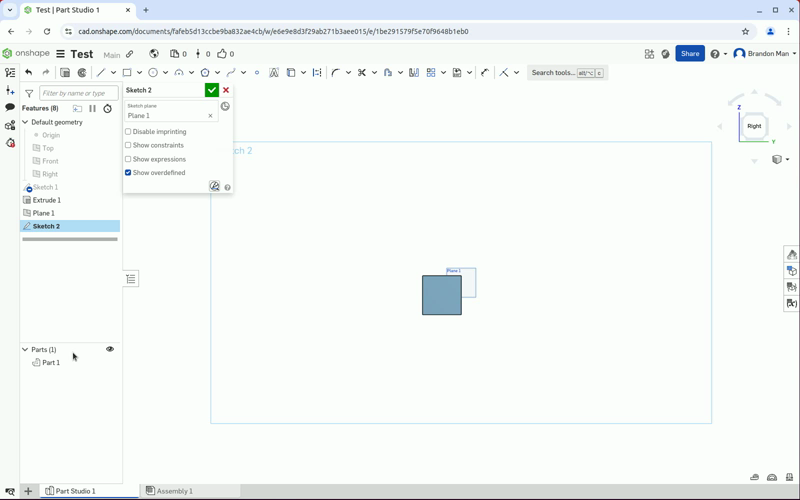
key(y)
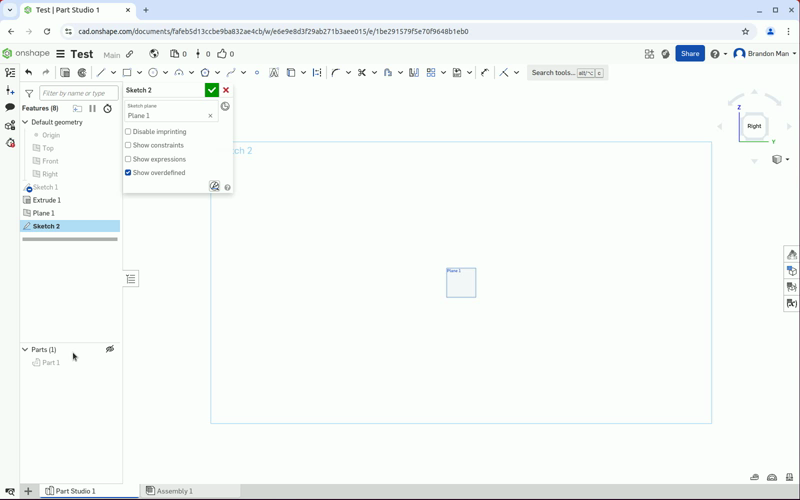
key(c)
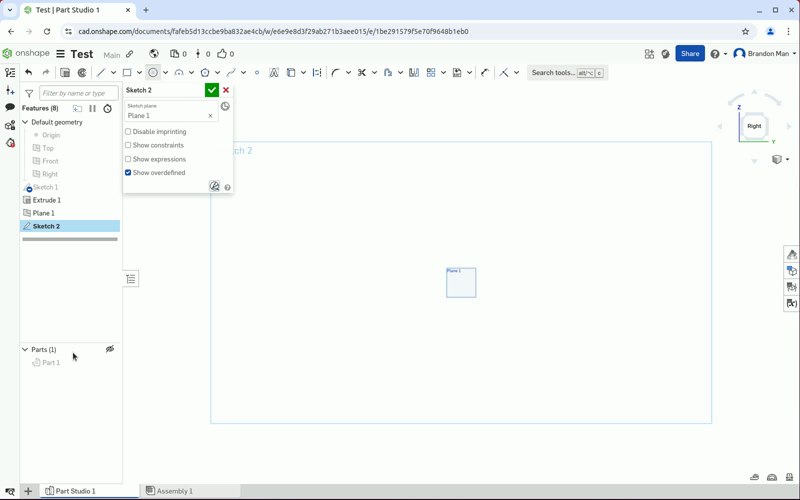
key_down(shift)
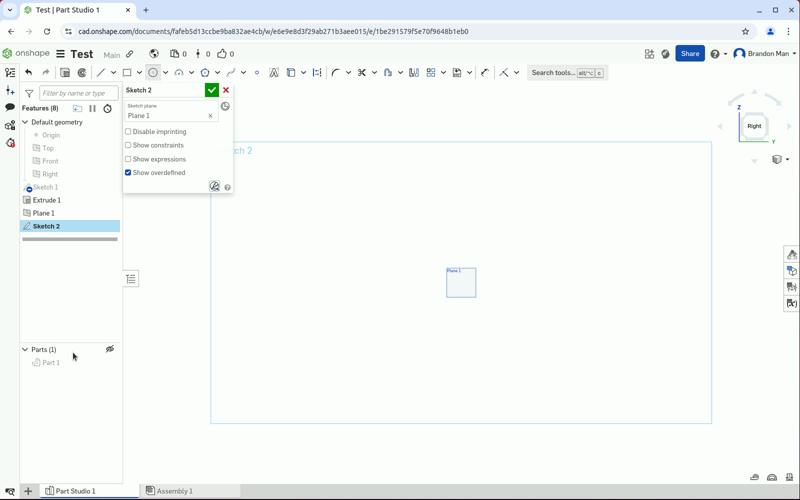
mouse_move(441, 280)
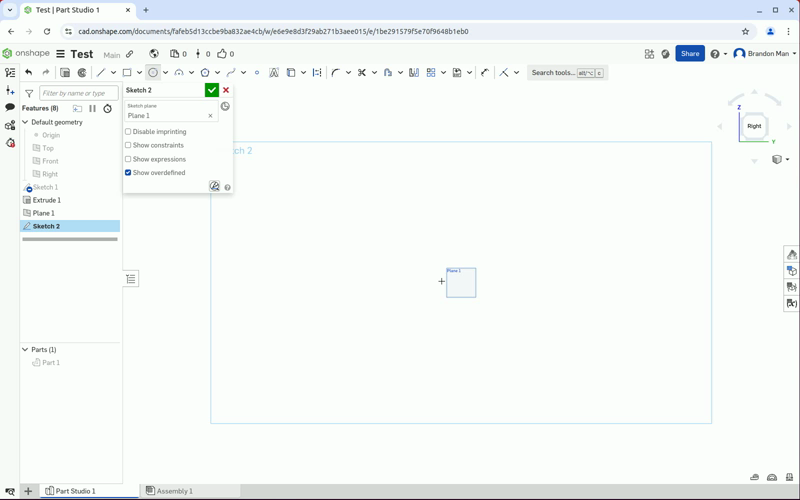
click(441, 280)
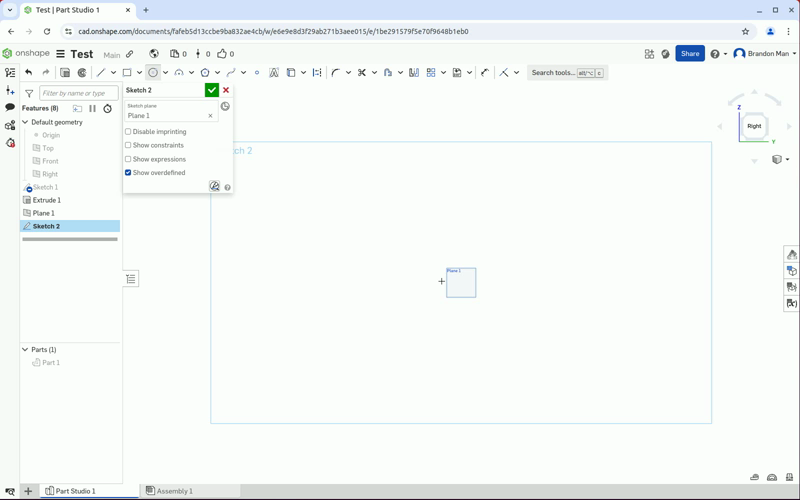
key_up(shift)
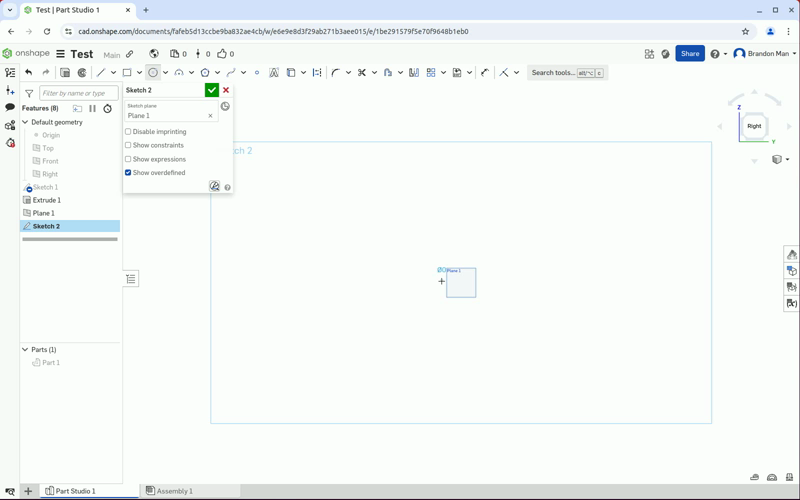
mouse_move(447, 280)
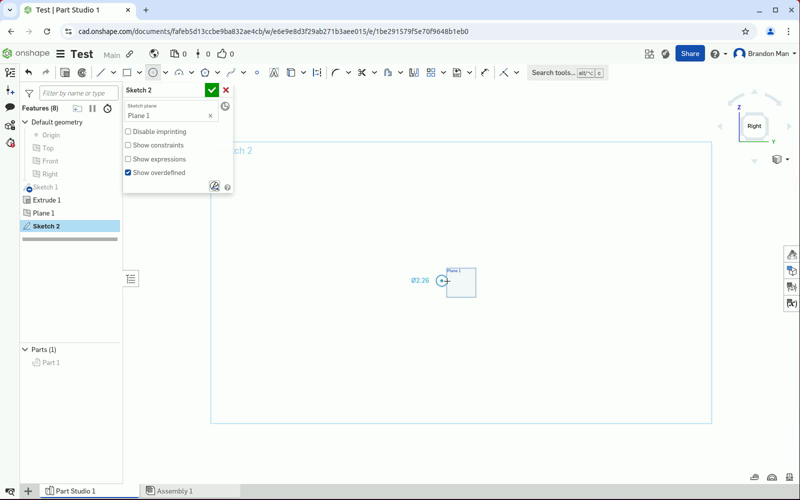
click(447, 280)
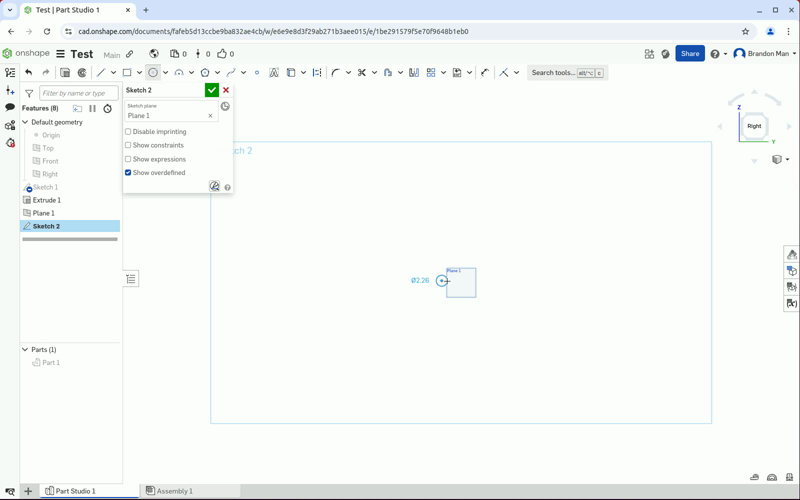
key(esc)
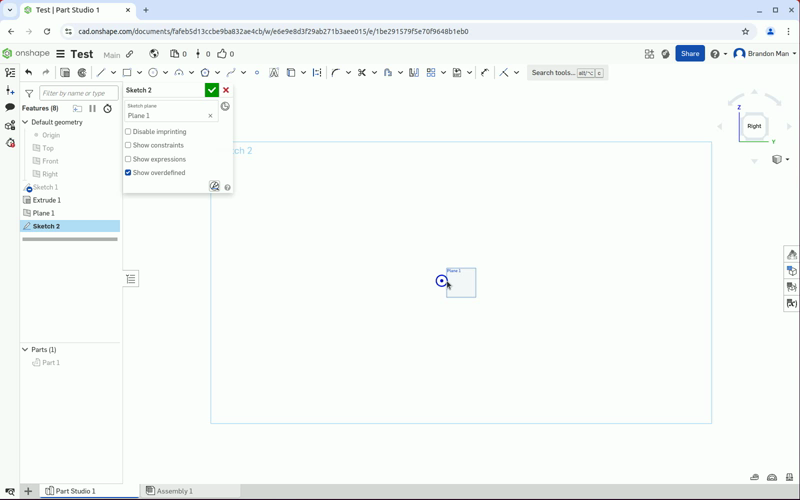
mouse_move(439, 282)
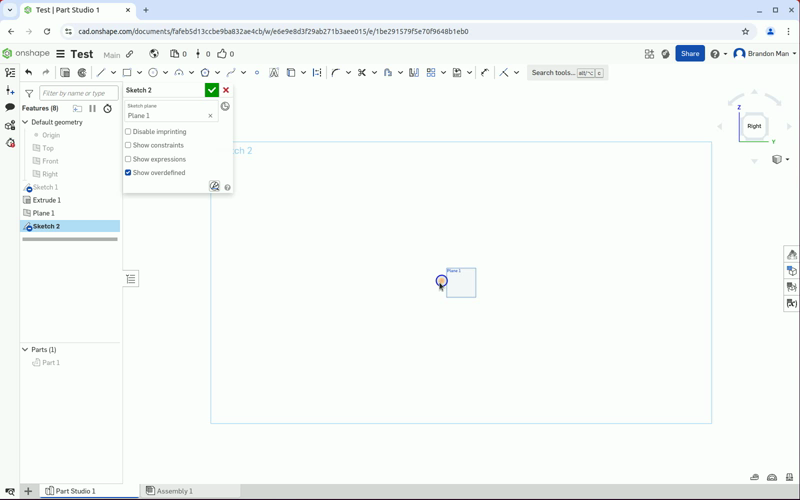
scroll(6)
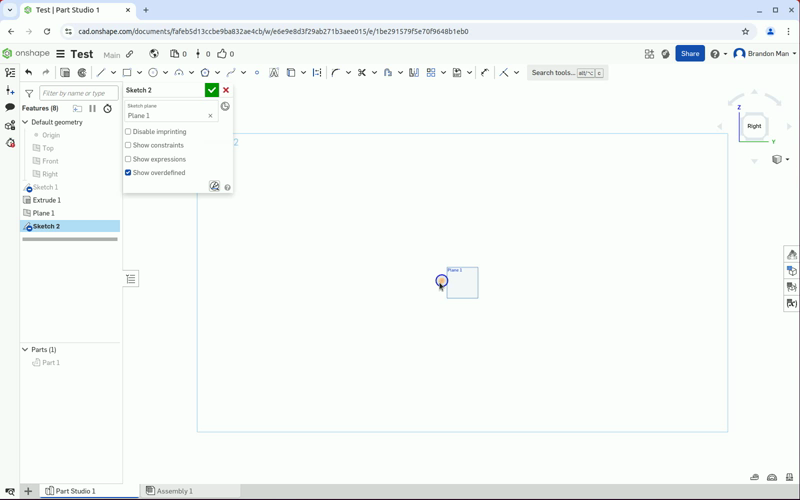
scroll(6)
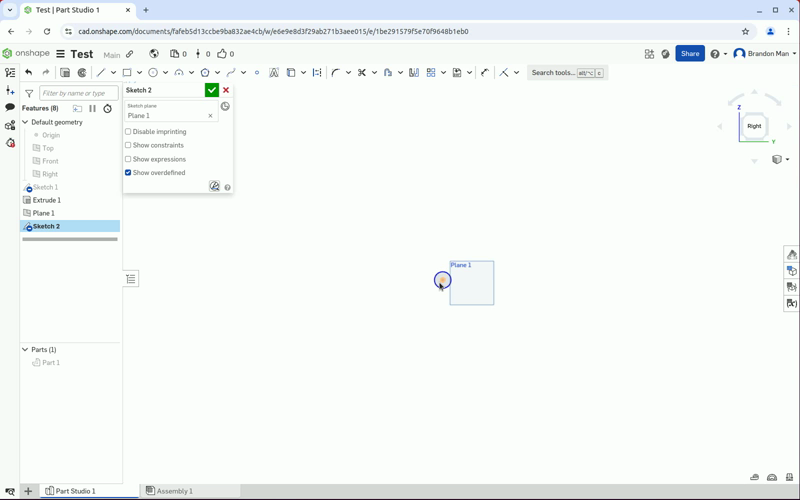
scroll(6)
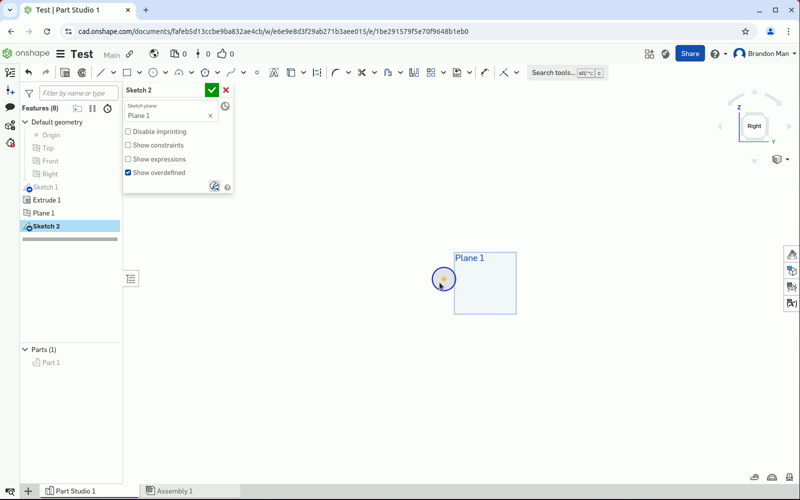
scroll(6)
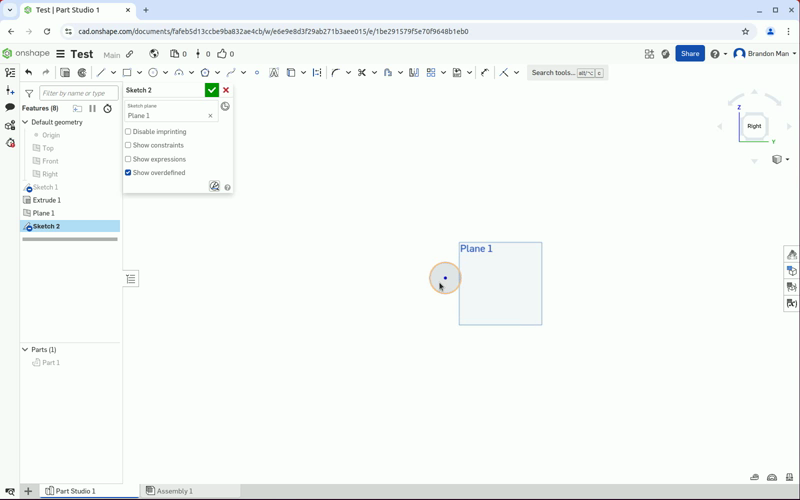
scroll(6)
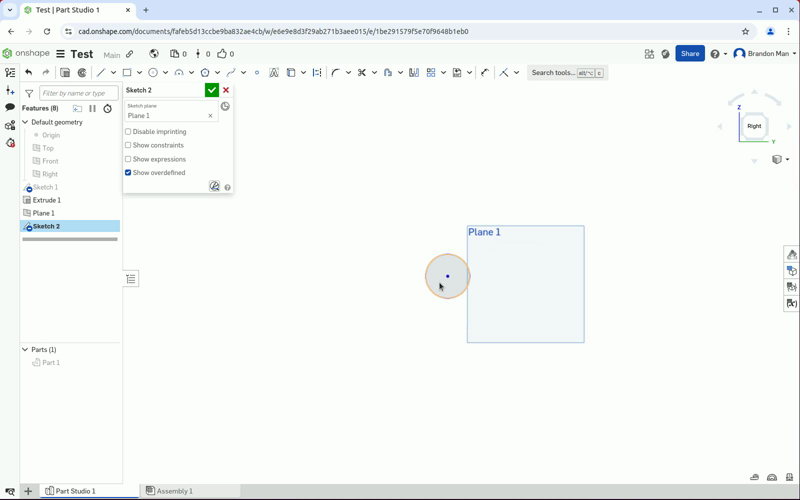
scroll(6)
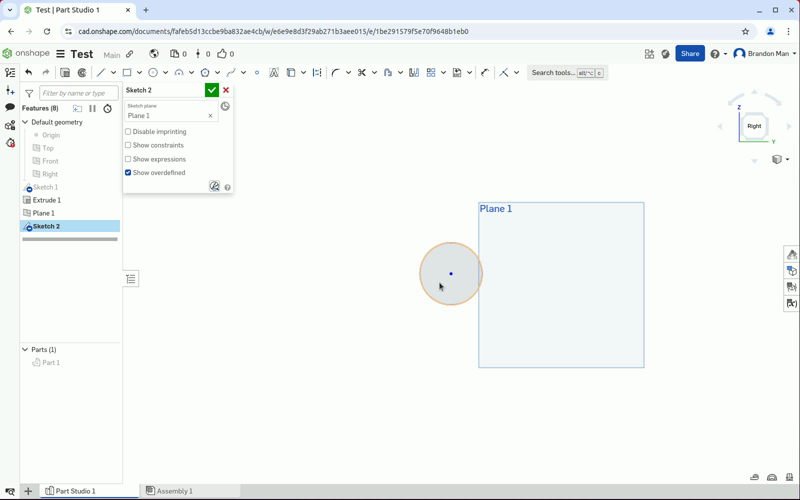
scroll(6)
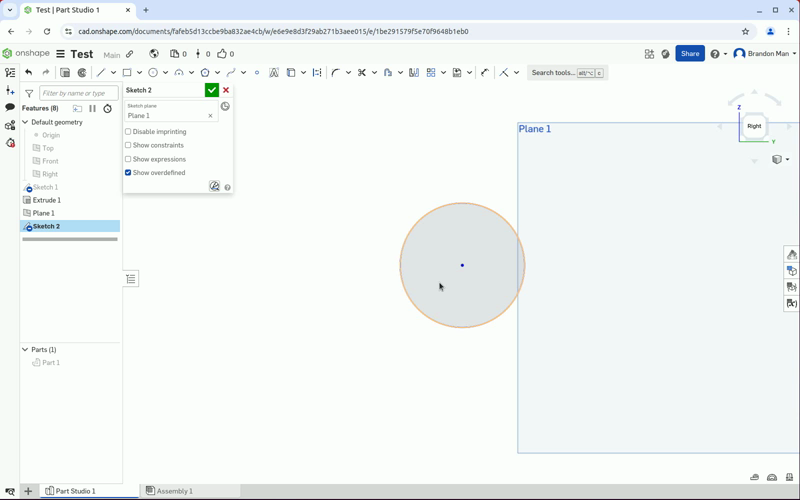
click(439, 282)
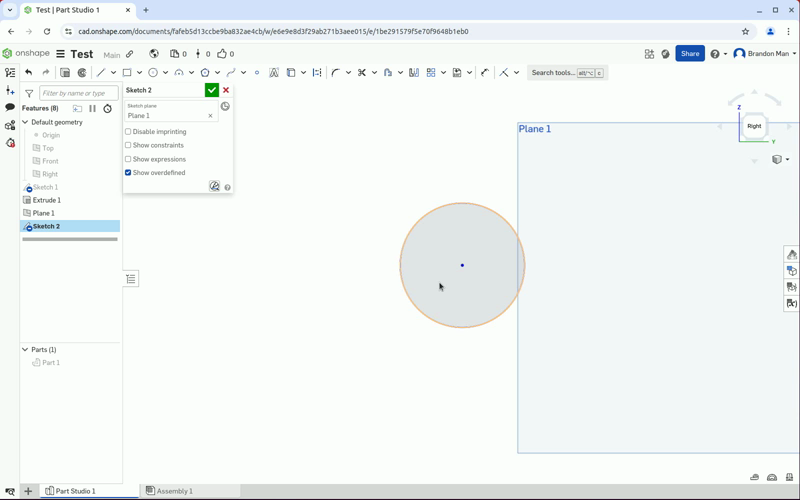
scroll(-6)
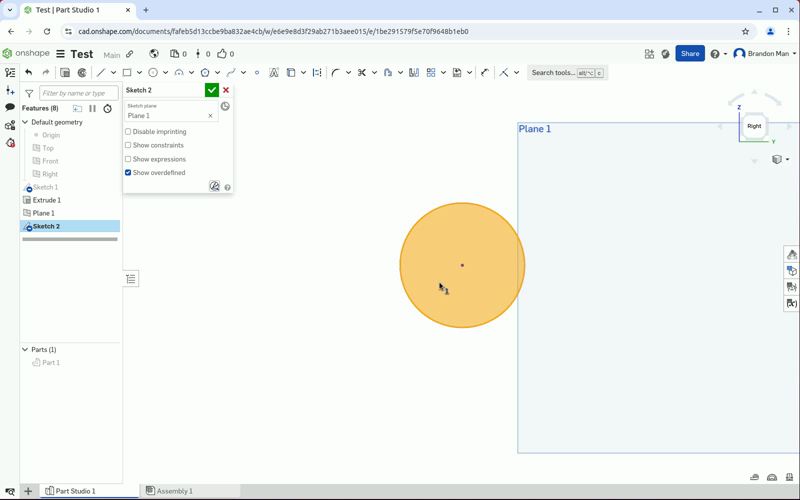
scroll(-6)
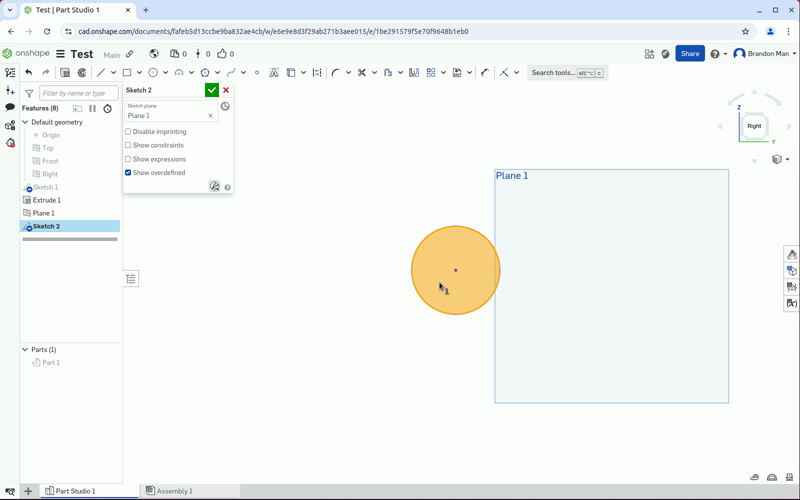
scroll(-6)
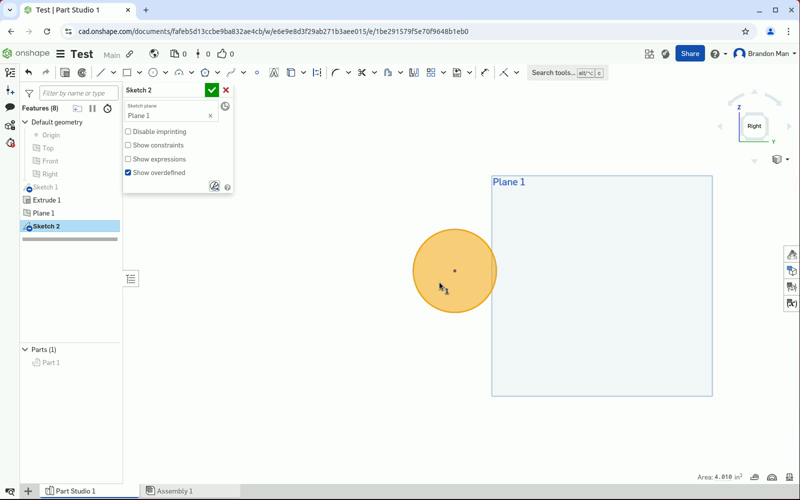
scroll(-6)
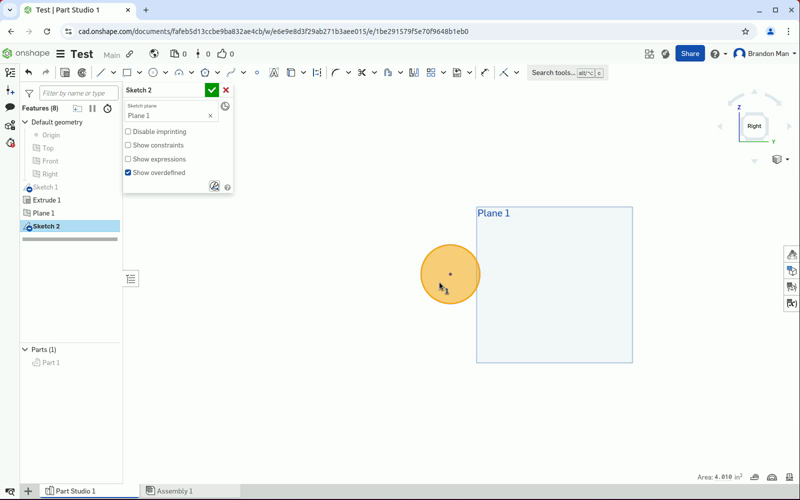
scroll(-6)
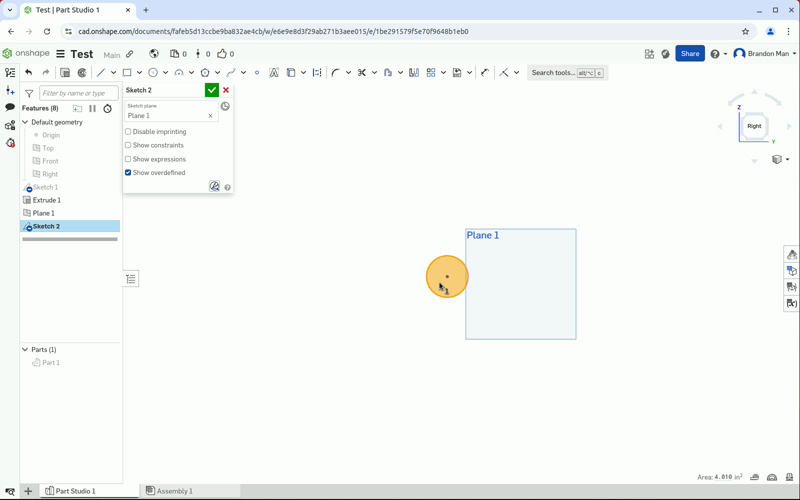
scroll(-6)
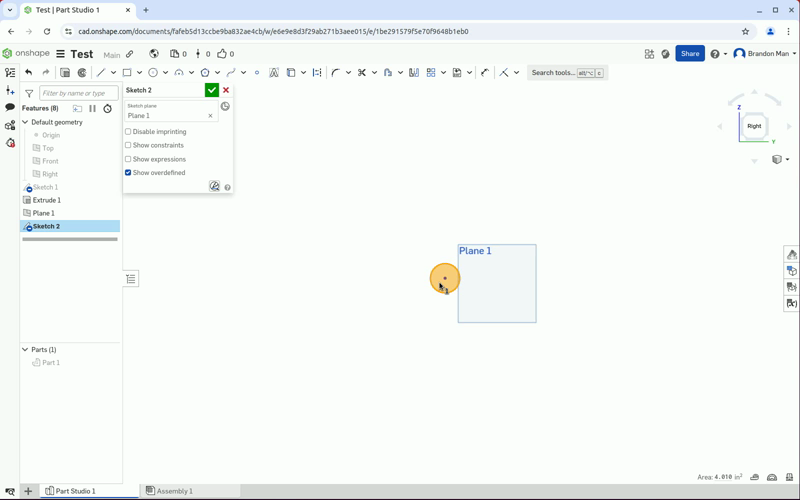
scroll(-6)
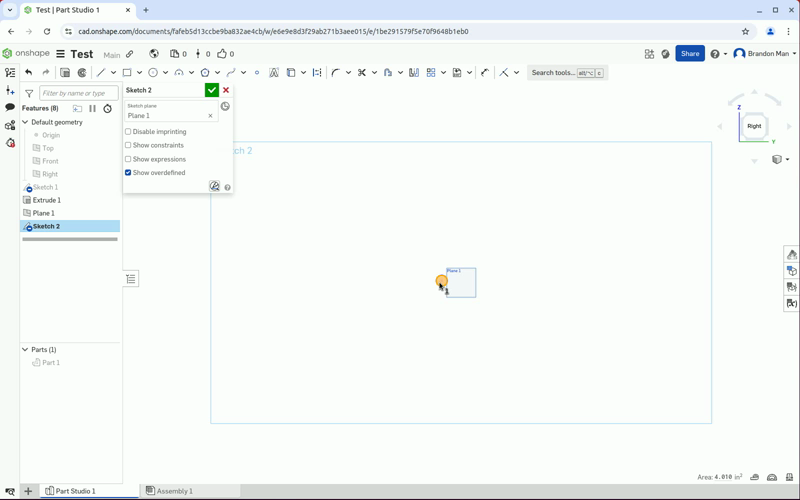
mouse_move(73, 352)
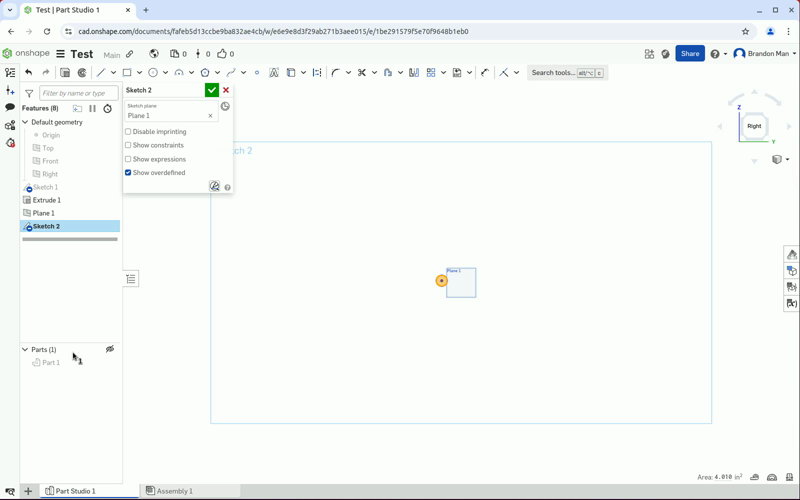
key(shift+y)
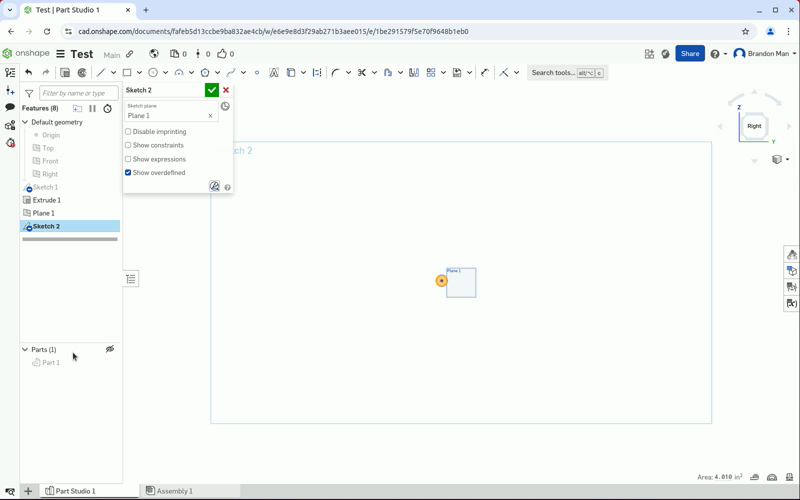
key(shift+e)
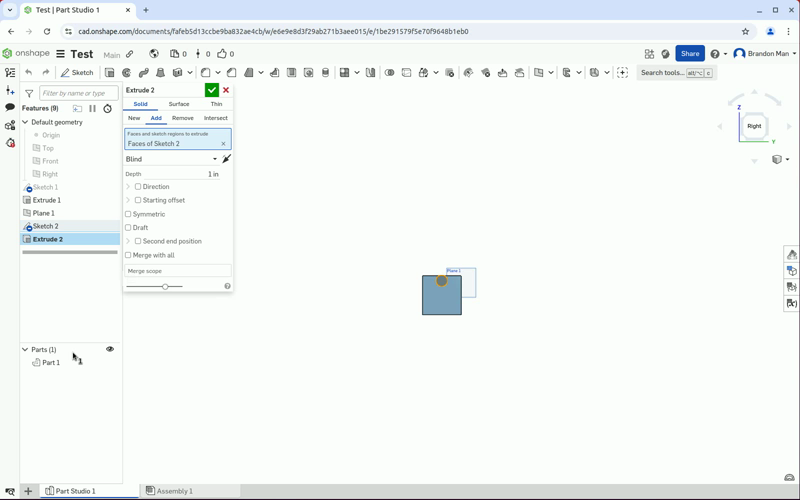
mouse_move(143, 106)
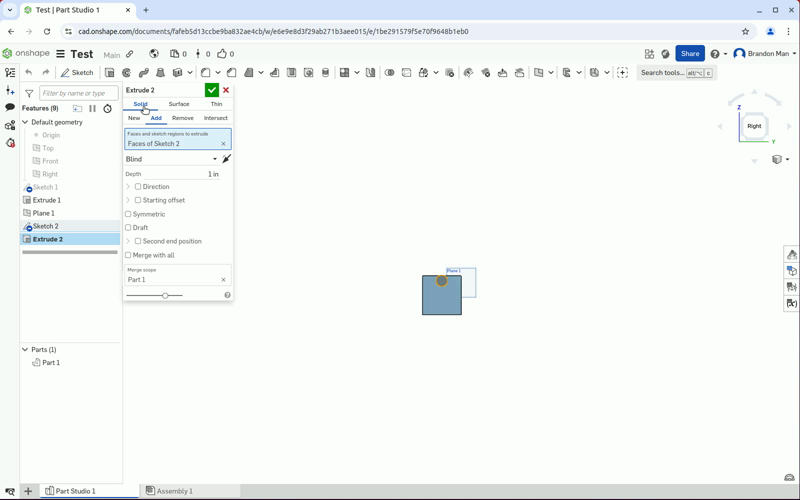
click(143, 106)
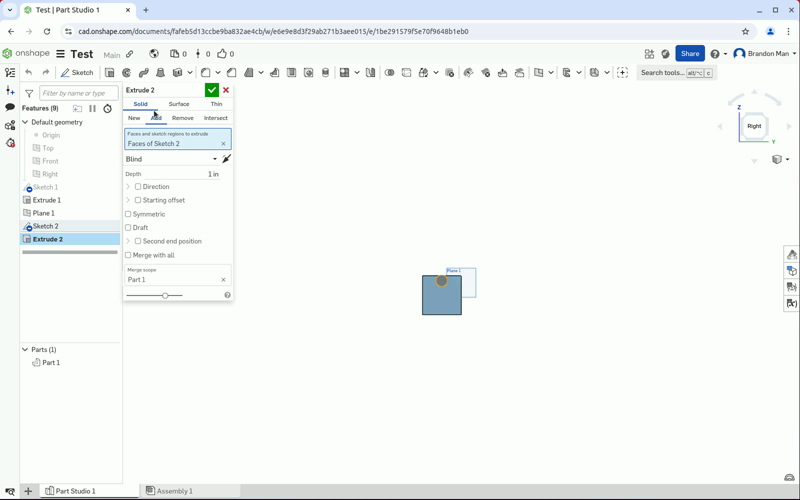
mouse_move(186, 120)
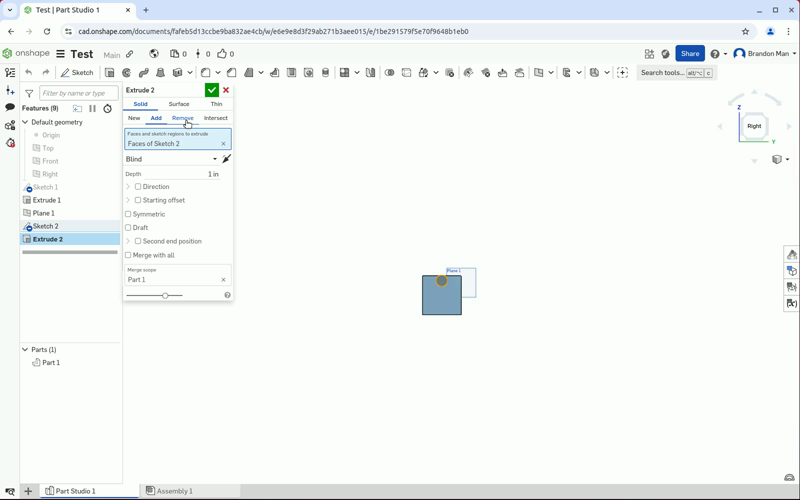
click(186, 120)
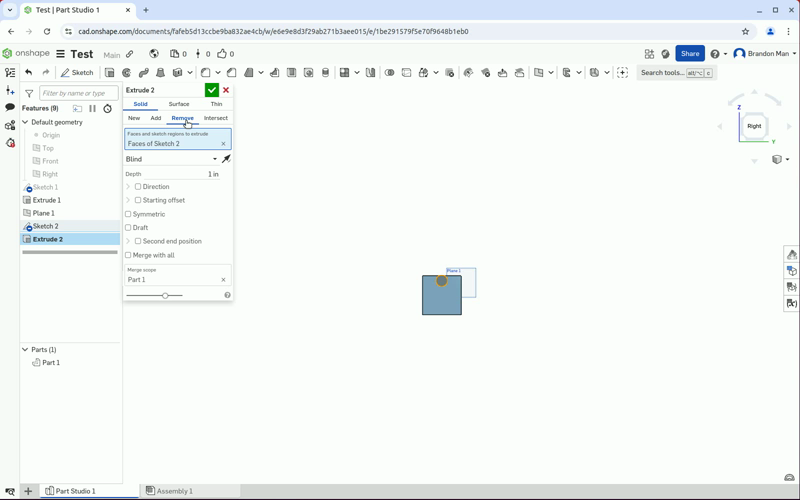
key(tab, 4)
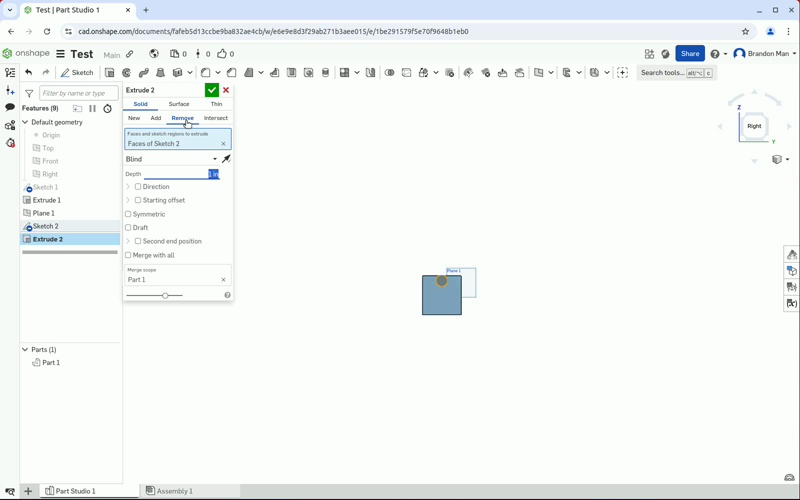
text(14.924)
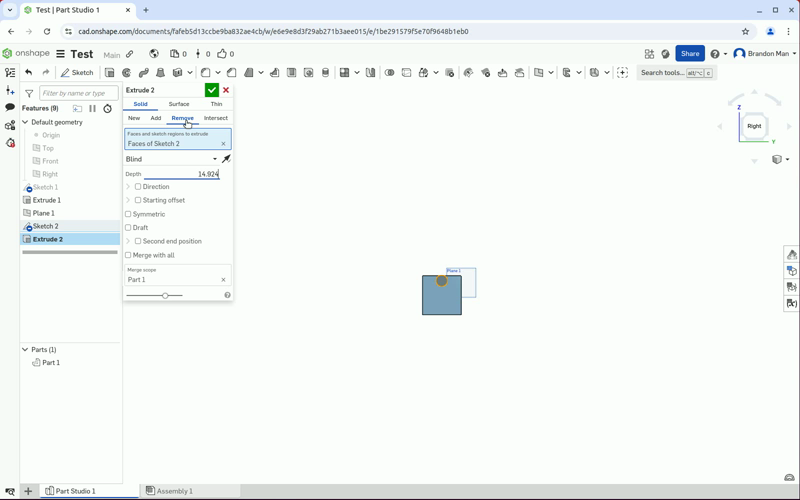
key(tab, 6)
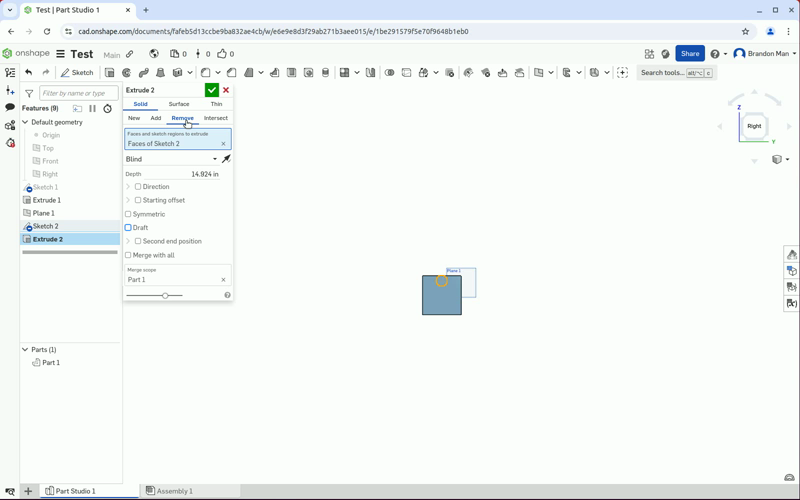
key(space)
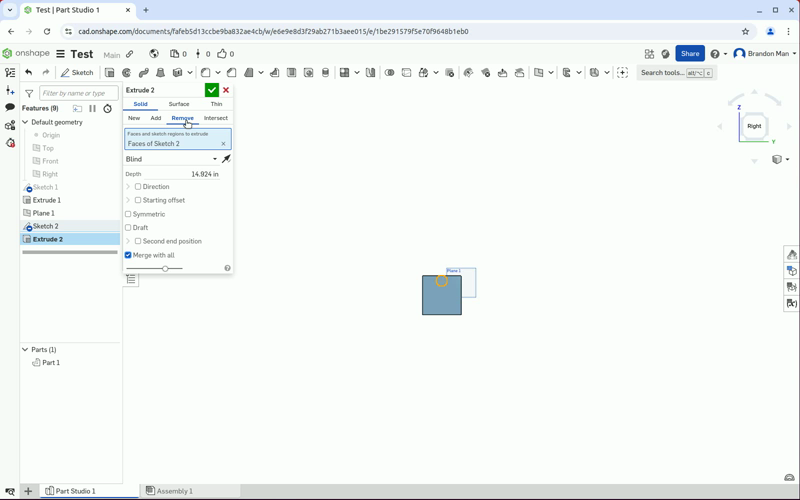
key(enter)
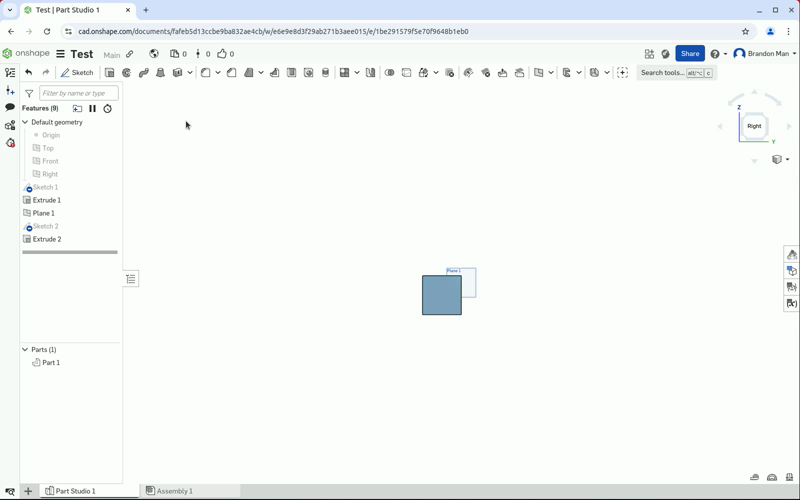
key(shift+h)
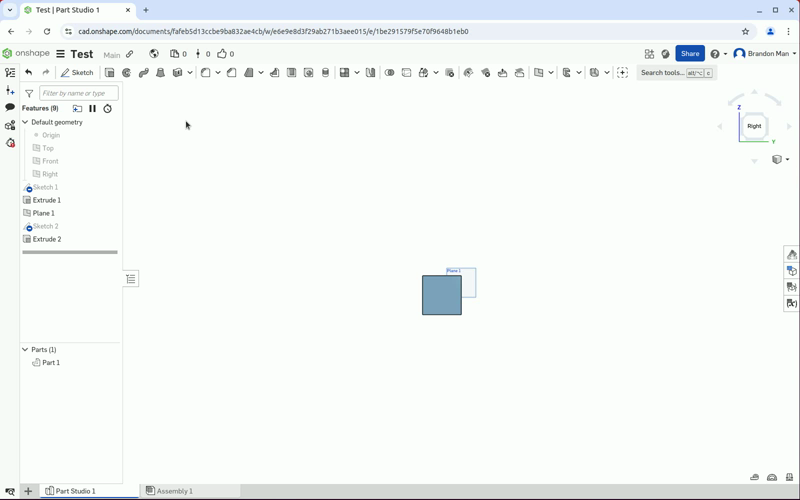
key(shift+h)
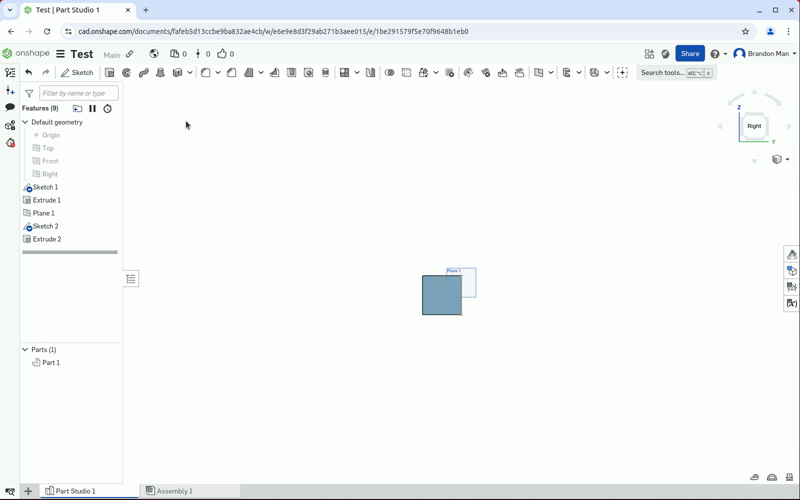
key(shift+7)
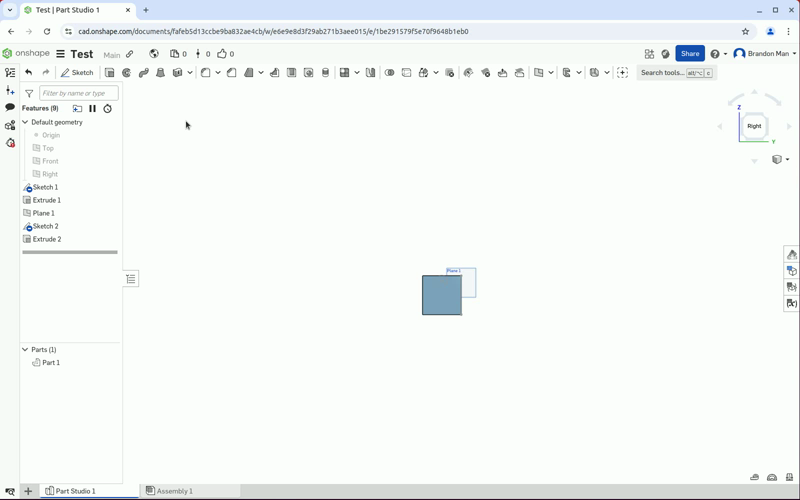
key(right, 2)
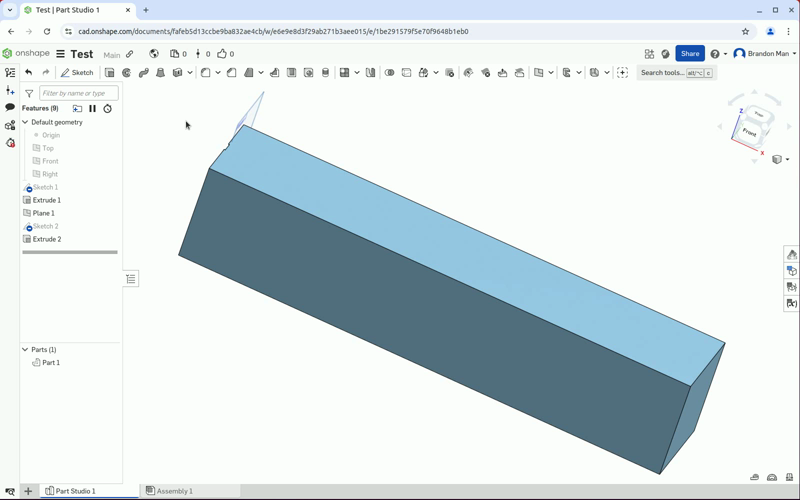
key(down, 2)
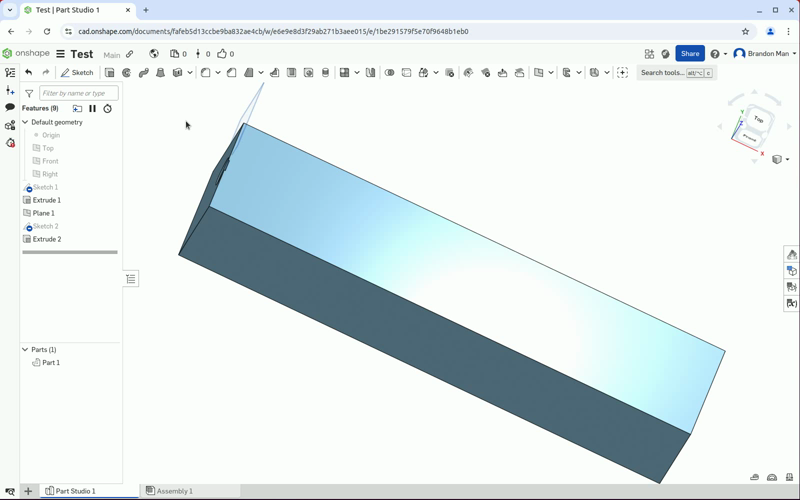
key(up, 2)
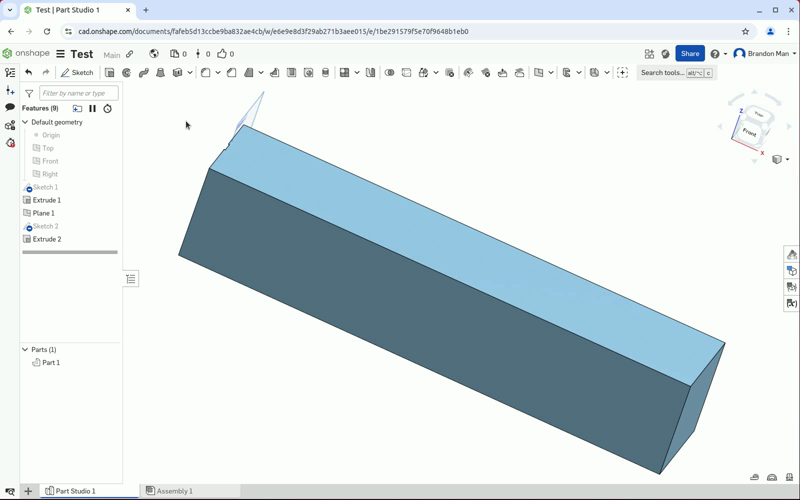
key(left, 2)
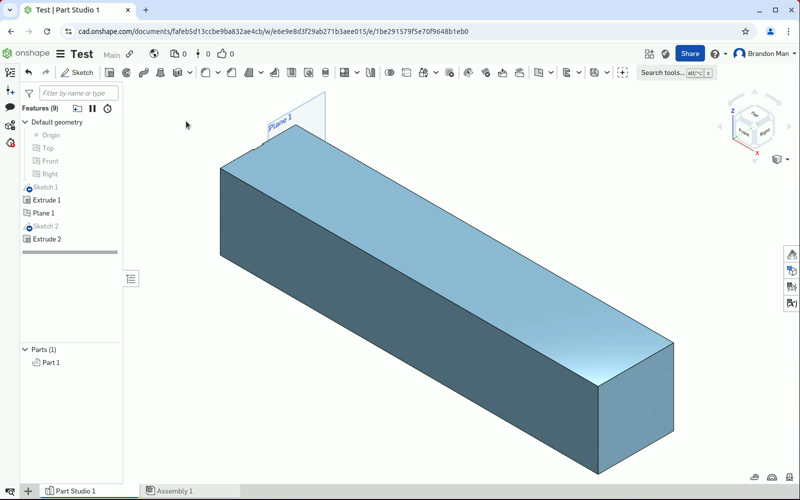
mouse_move(73, 189)
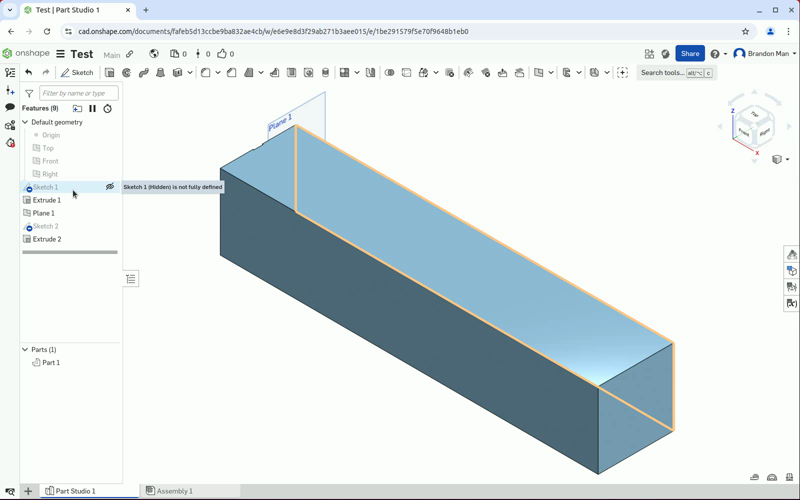
click(73, 189)